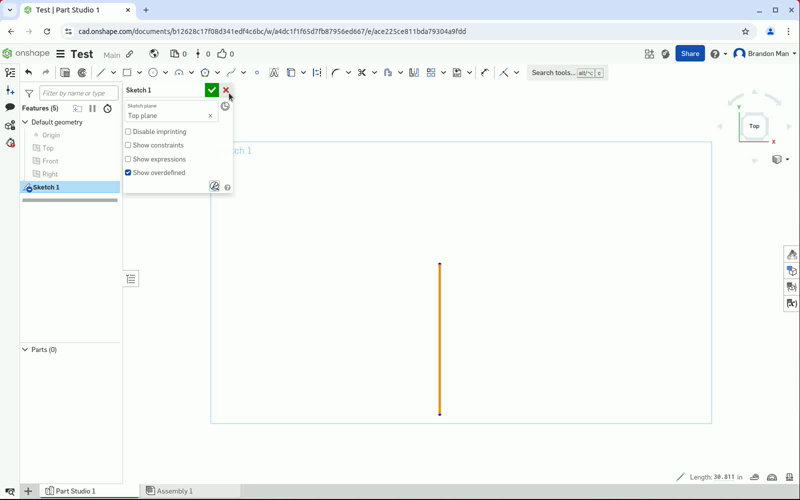
key(shift+h)
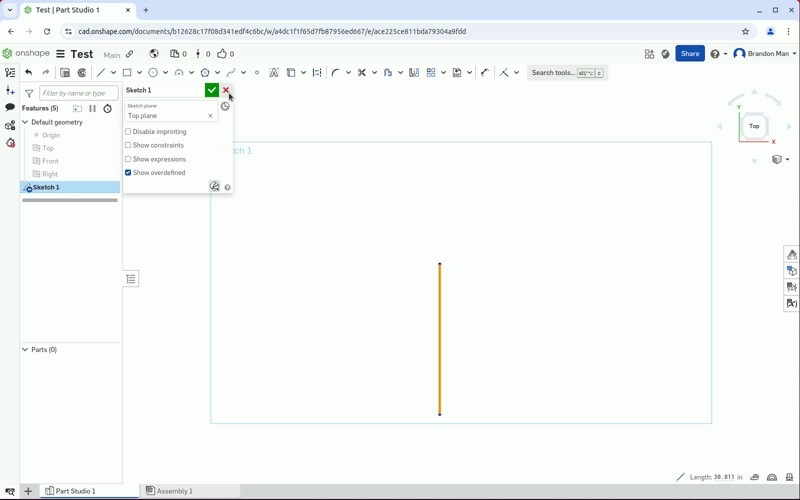
key(shift+s)
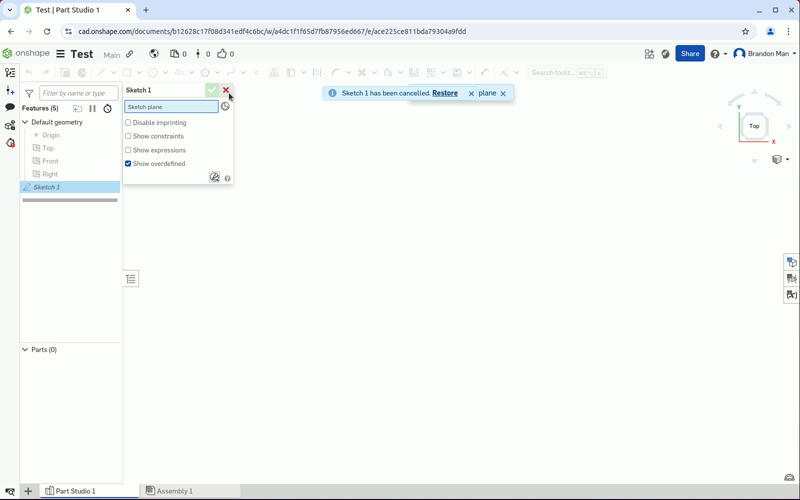
mouse_move(73, 150)
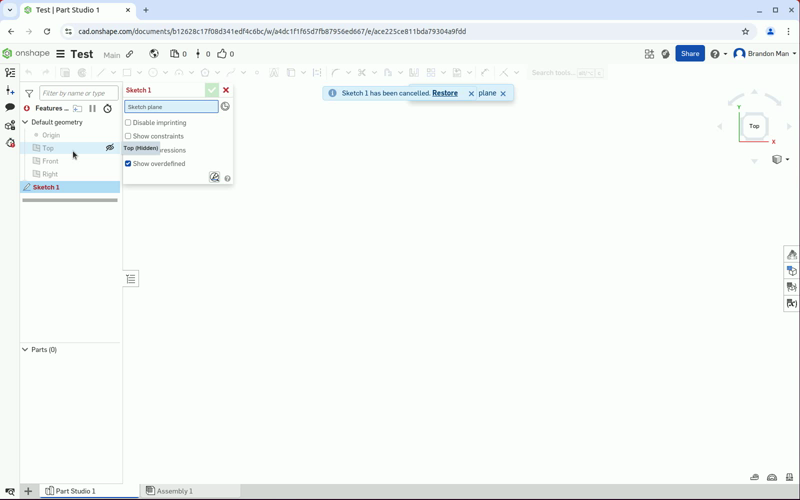
click(73, 150)
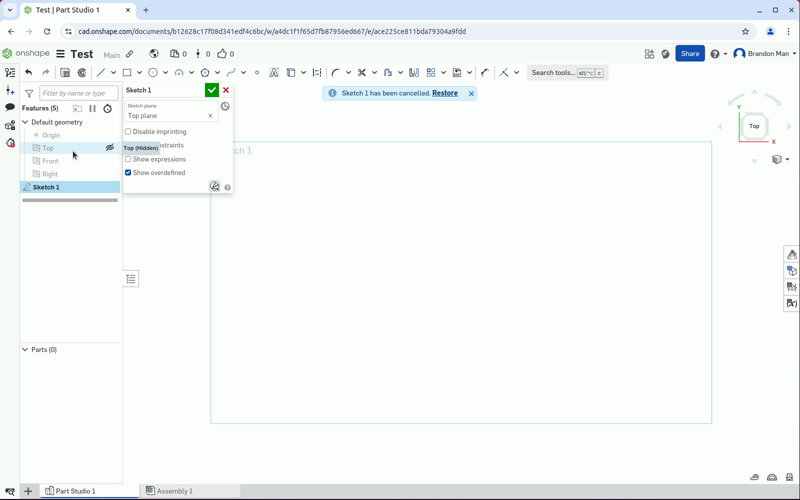
mouse_move(73, 352)
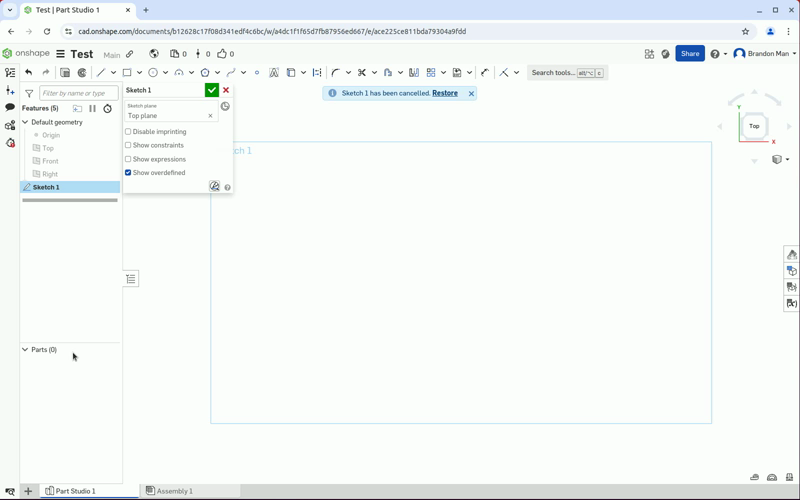
key(y)
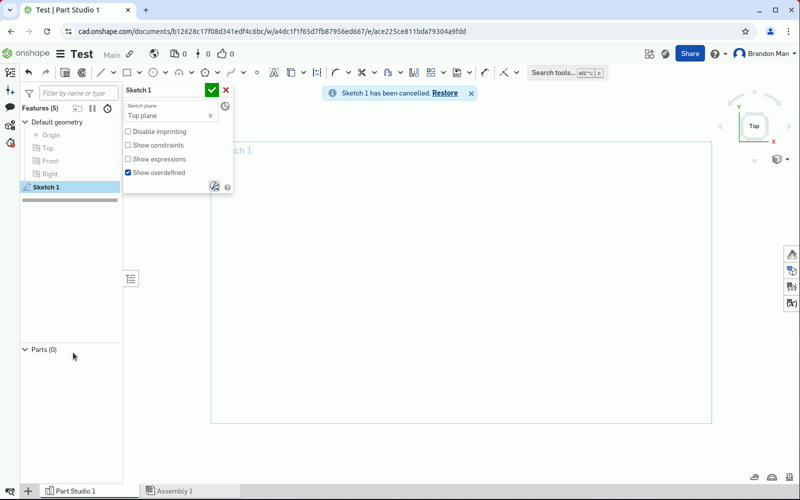
key(l)
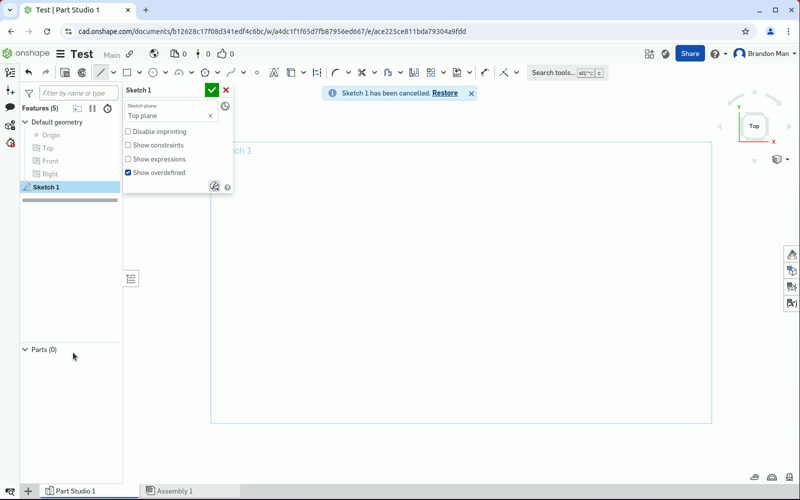
key_down(shift)
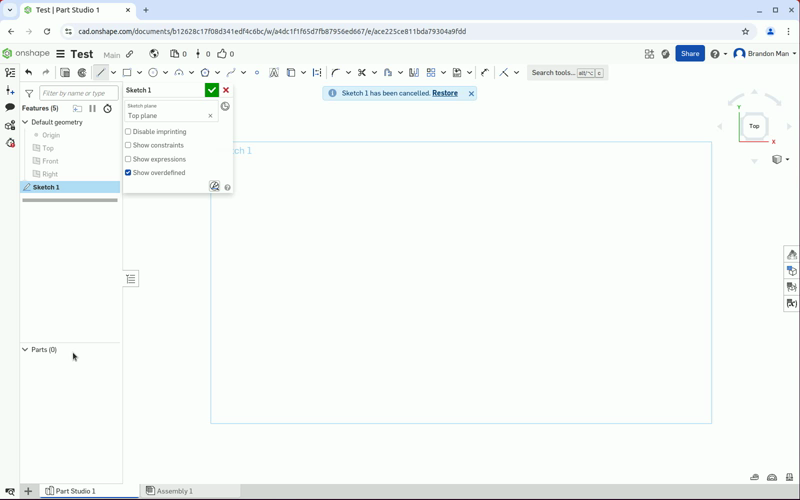
mouse_move(348, 343)
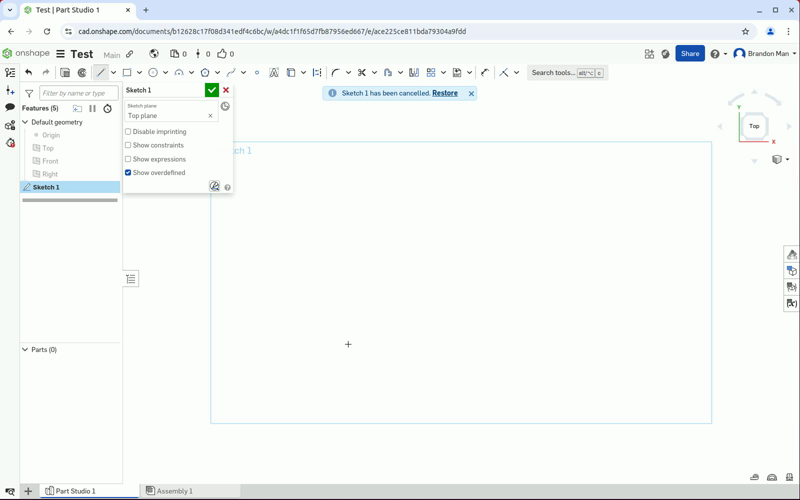
click(348, 343)
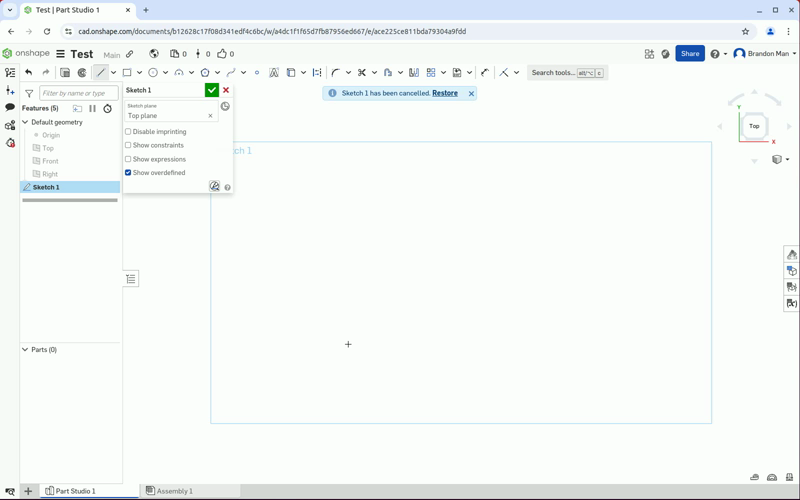
key_up(shift)
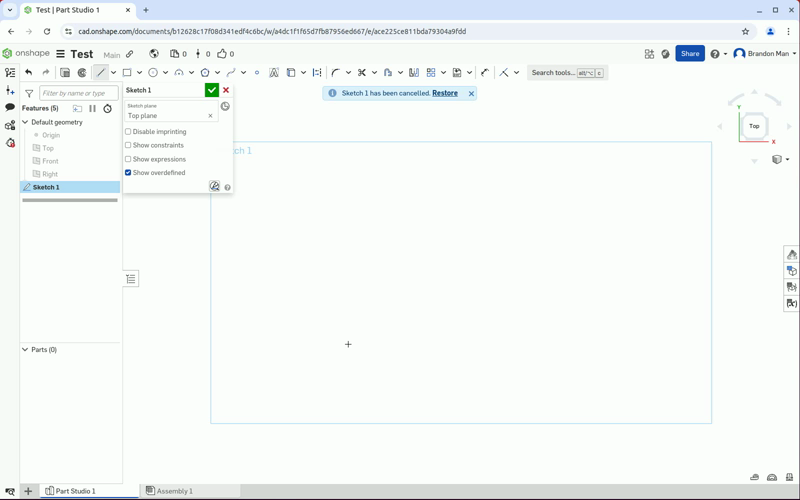
key_down(shift)
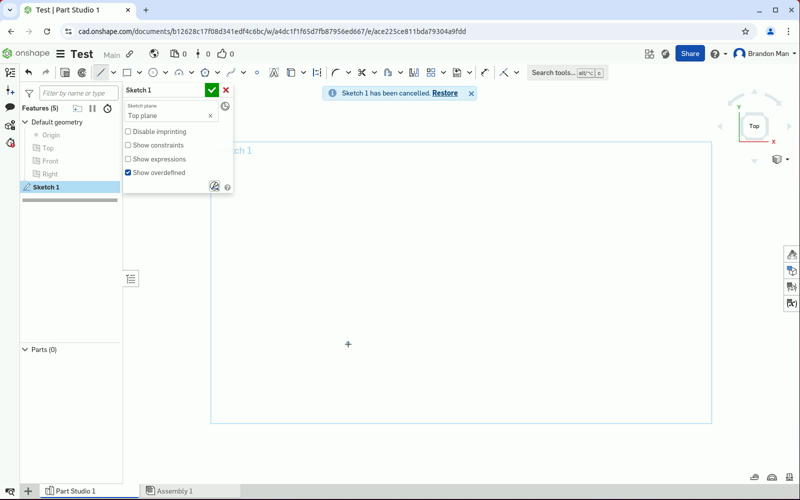
mouse_move(460, 343)
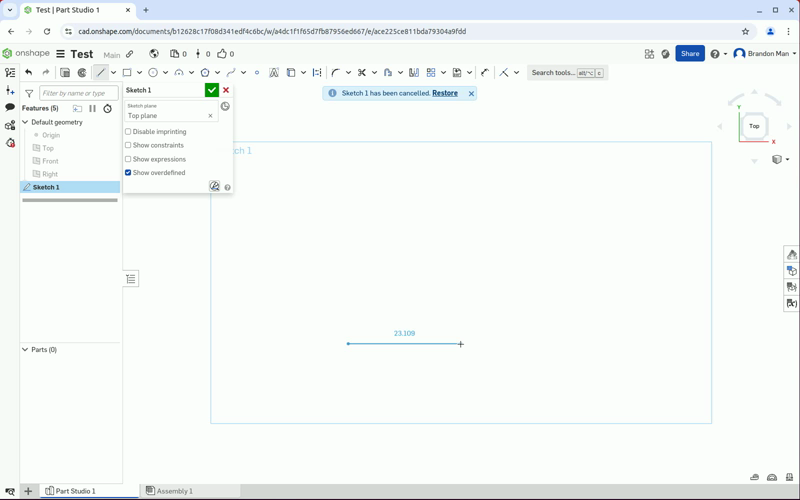
click(460, 343)
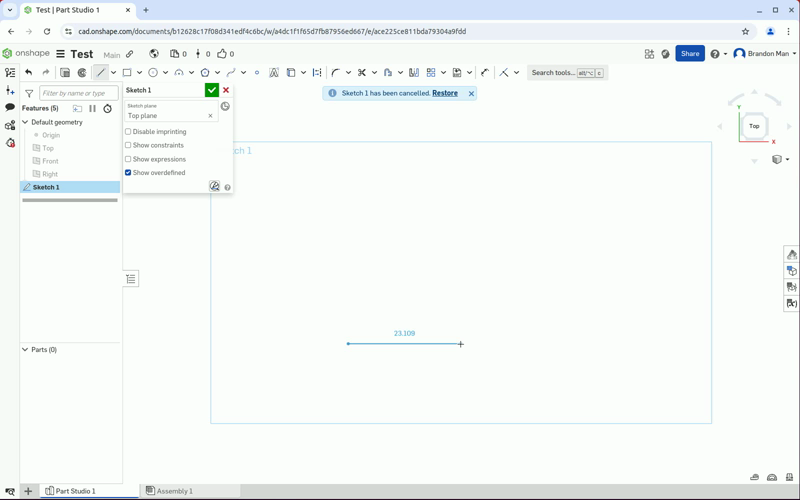
key_up(shift)
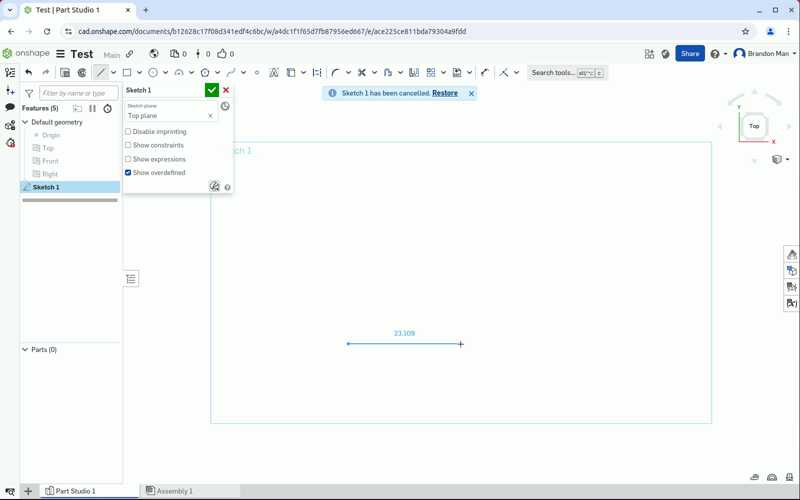
key_down(shift)
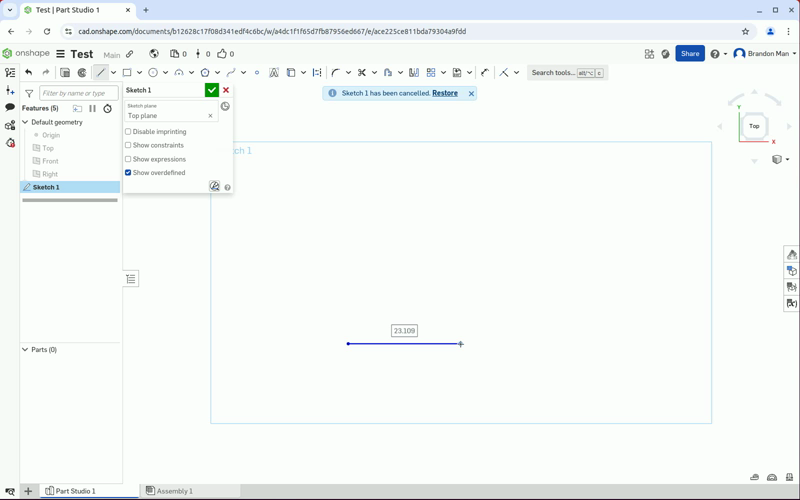
mouse_move(460, 231)
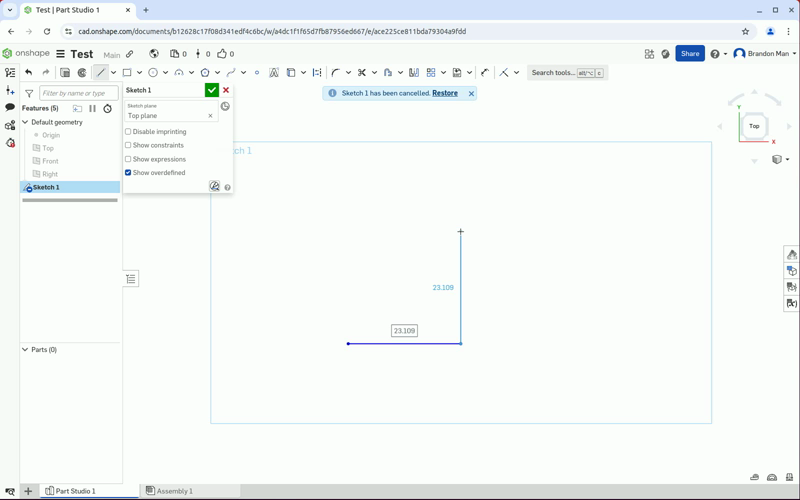
click(460, 231)
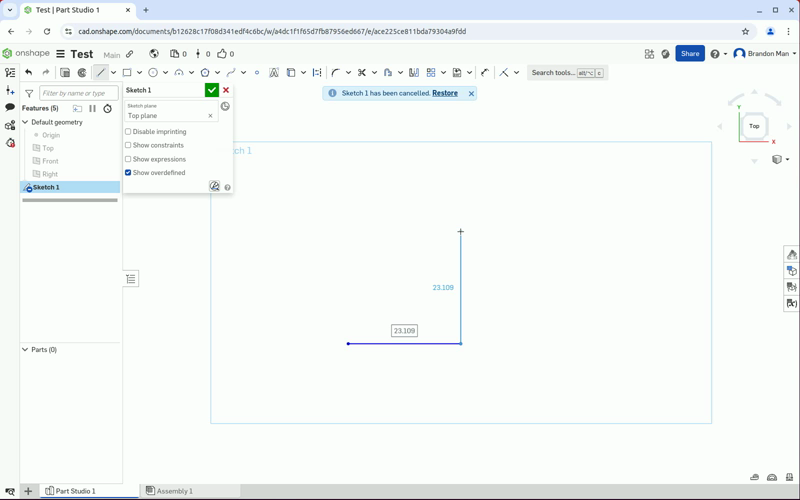
key_up(shift)
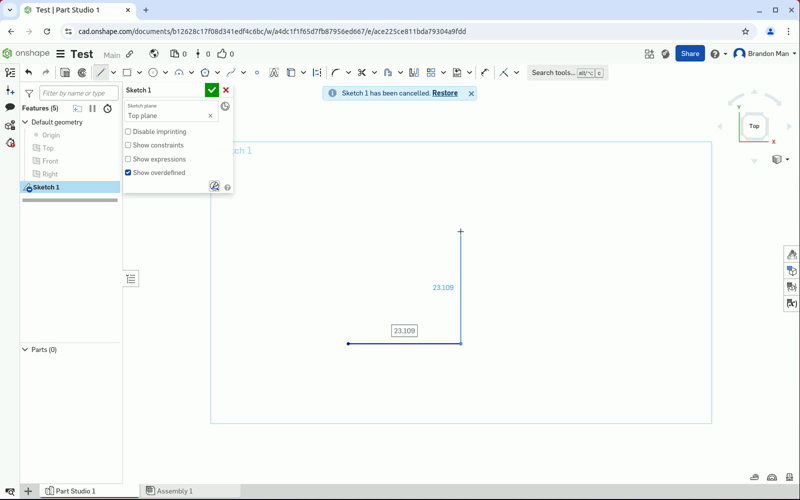
key_down(shift)
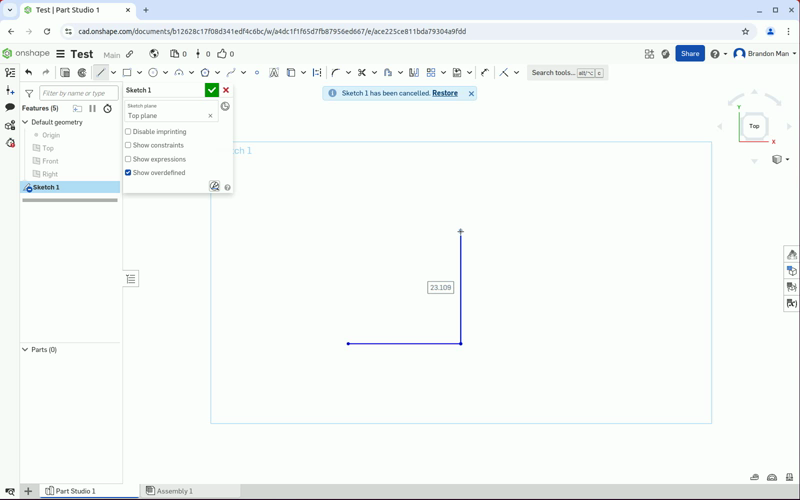
mouse_move(348, 231)
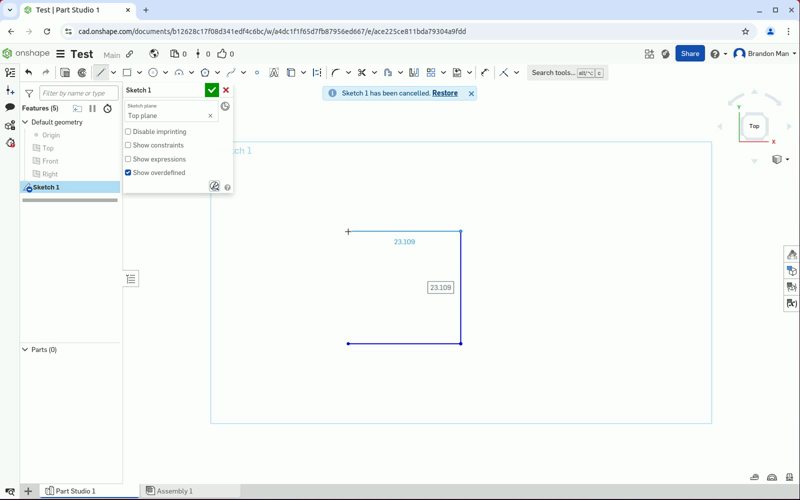
click(348, 231)
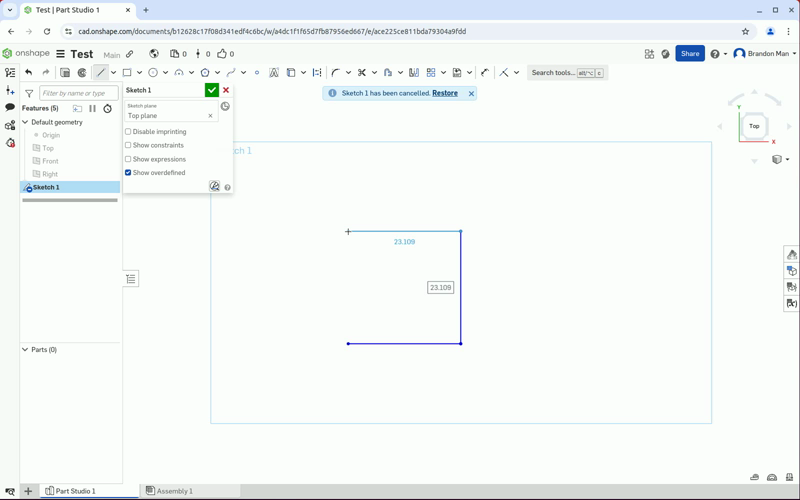
key_up(shift)
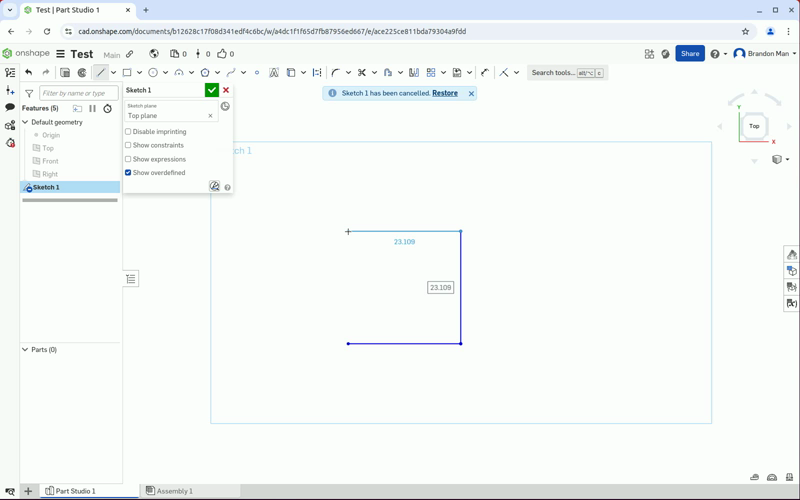
key_down(shift)
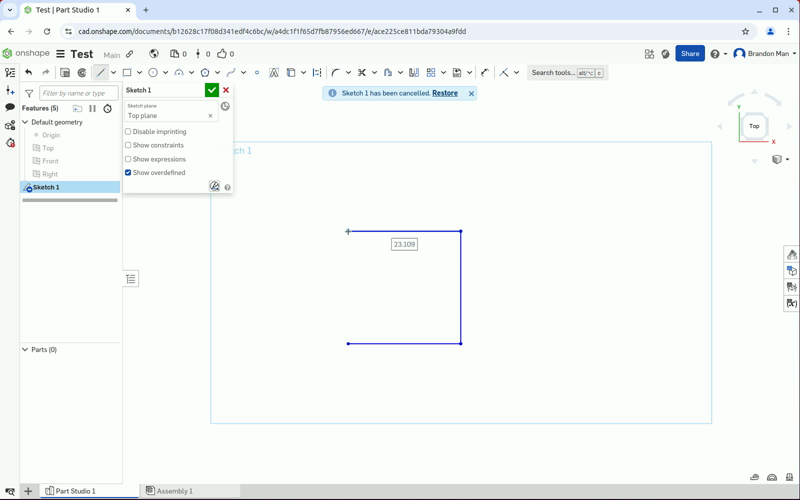
mouse_move(348, 343)
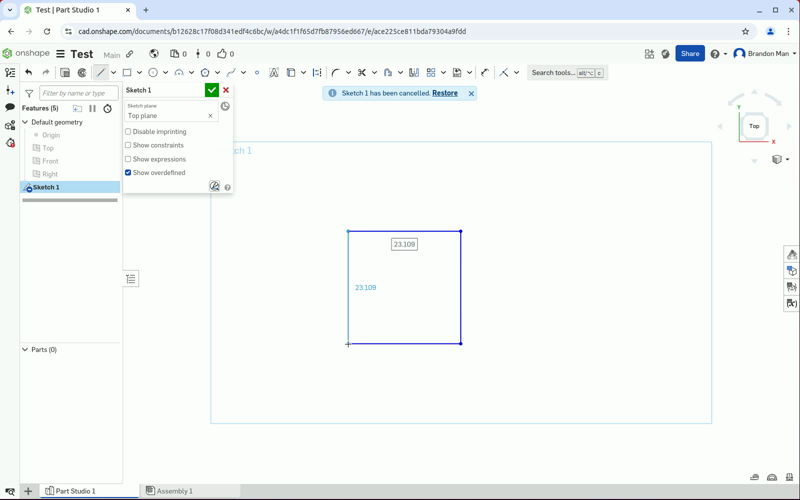
key_up(shift)
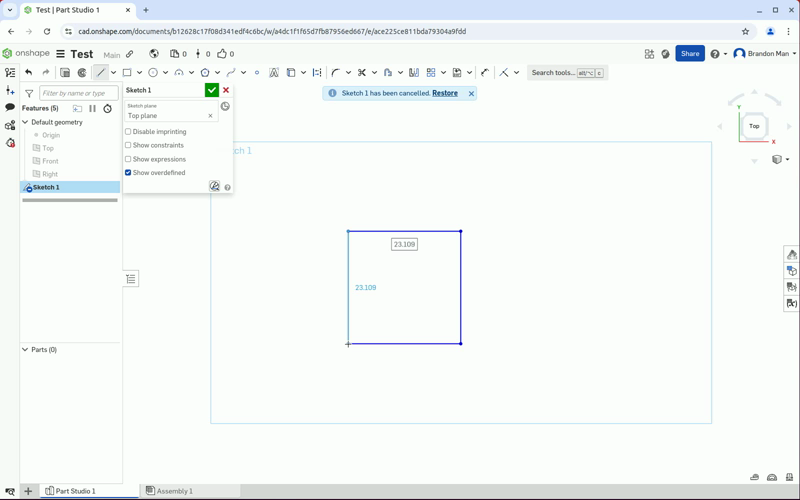
click(348, 343)
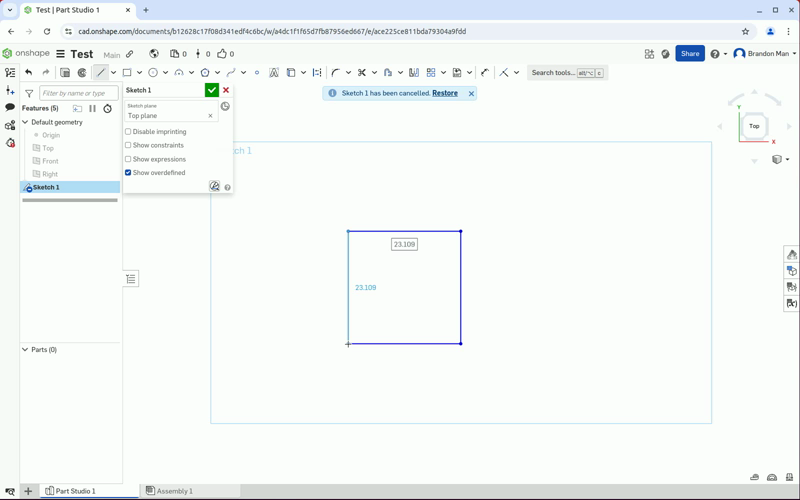
key(esc)
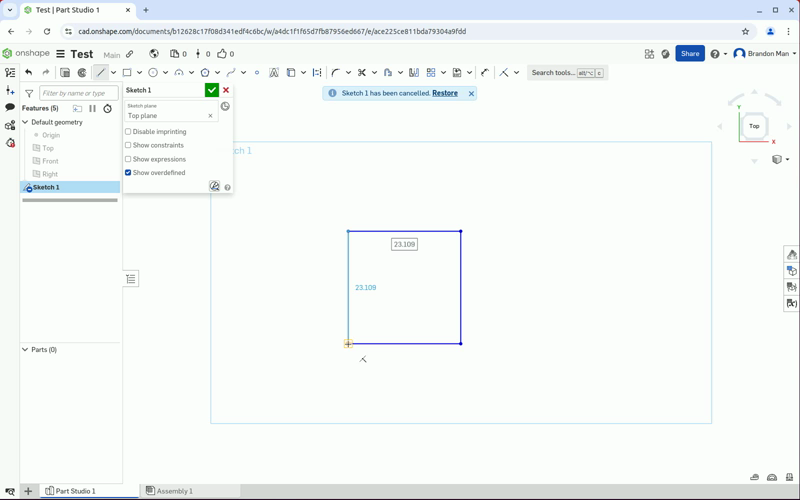
mouse_move(395, 289)
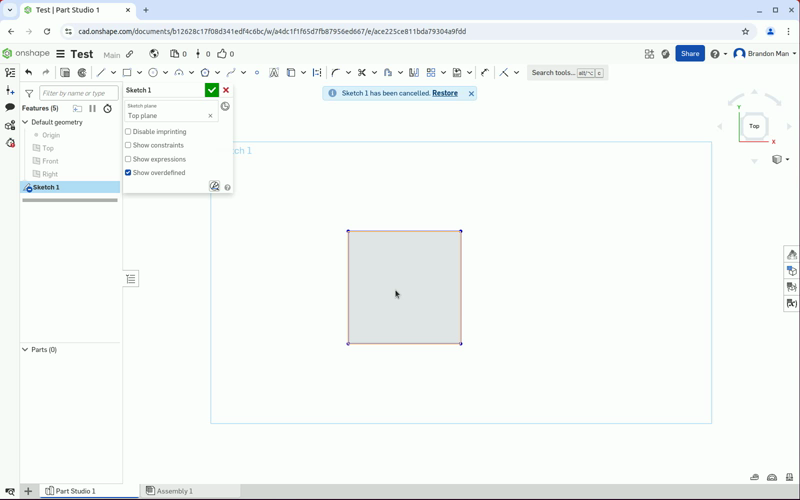
click(395, 289)
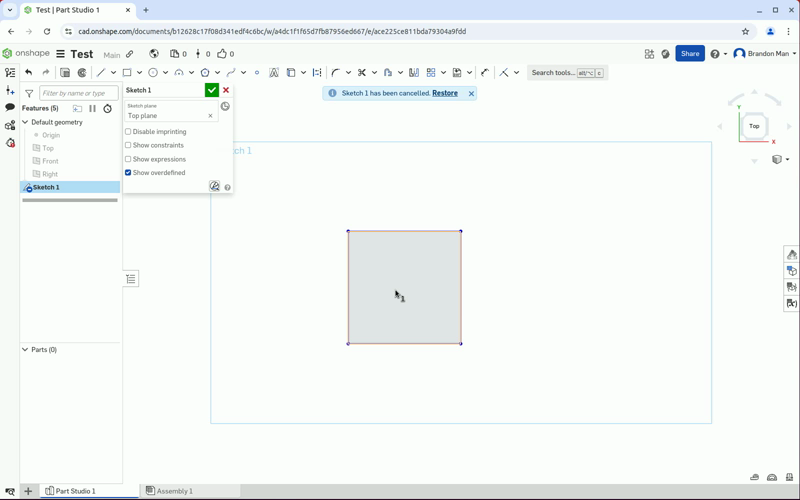
mouse_move(73, 352)
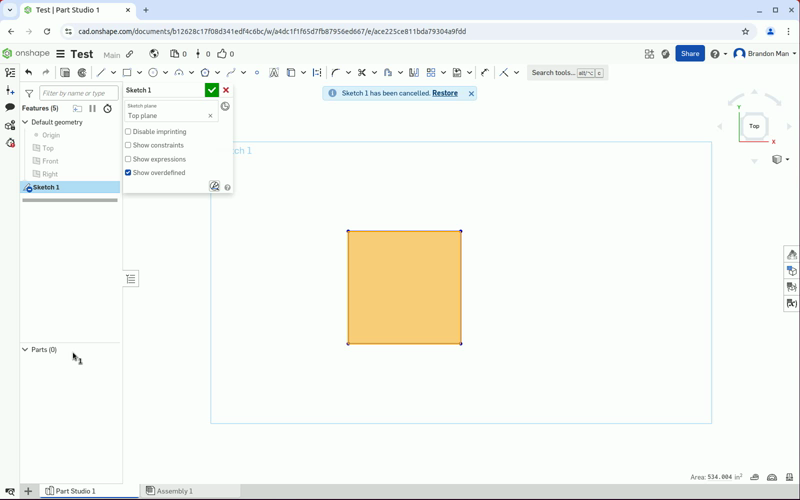
key(shift+y)
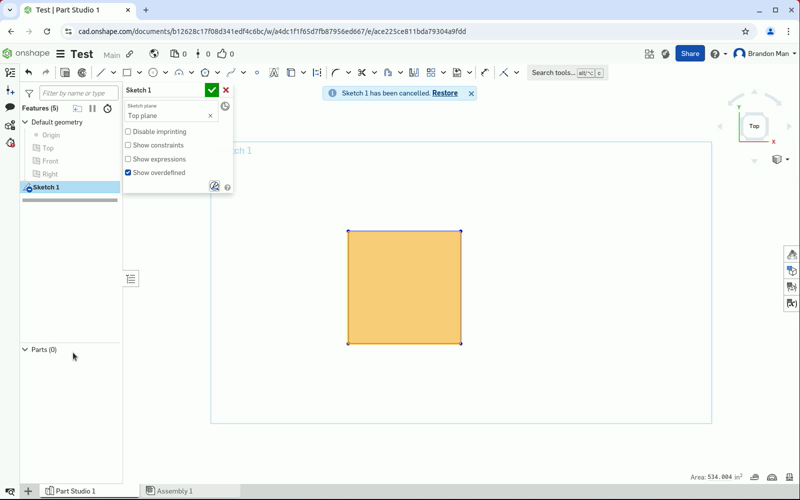
key(shift+e)
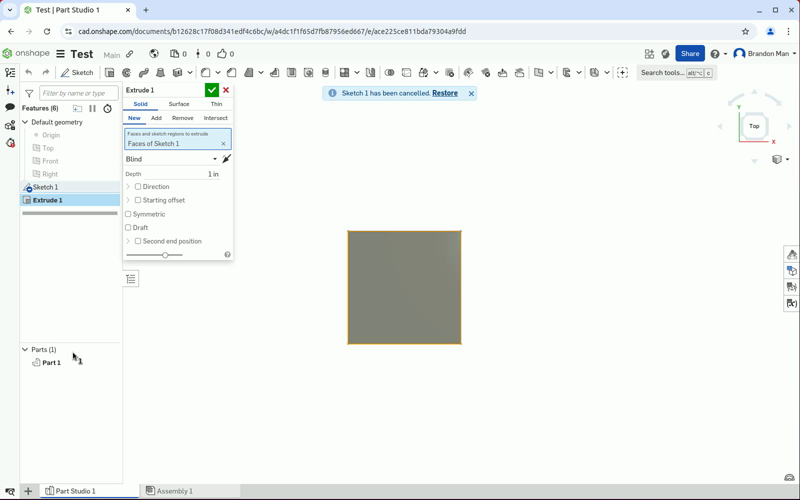
mouse_move(143, 106)
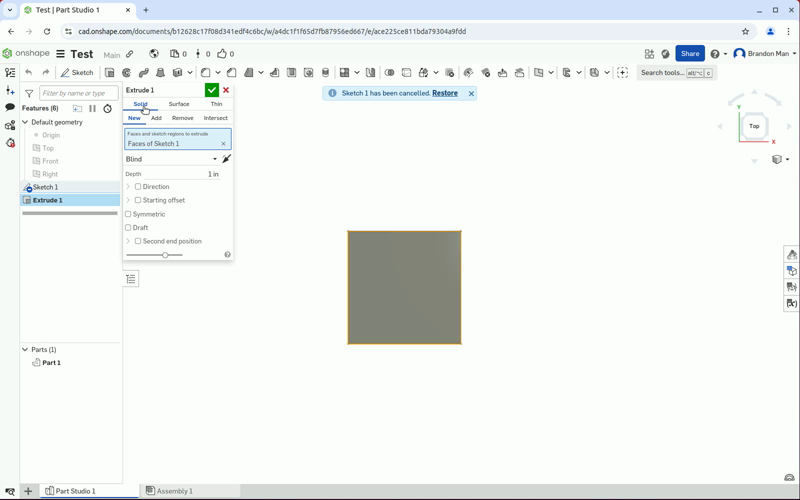
click(143, 106)
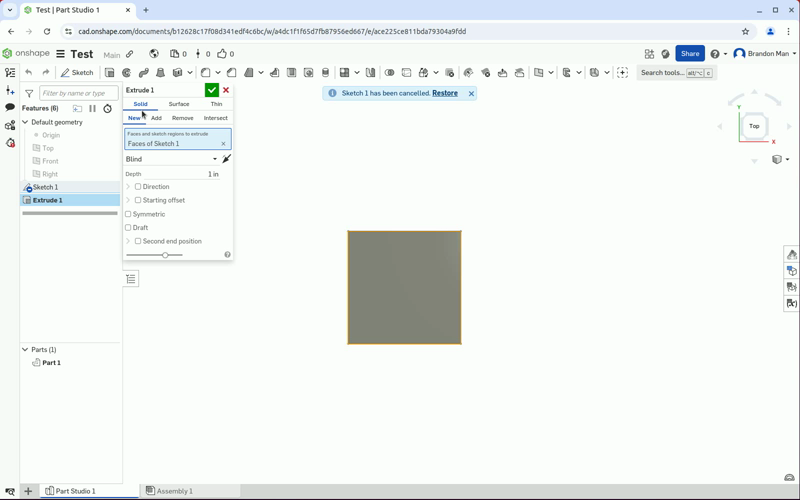
mouse_move(137, 120)
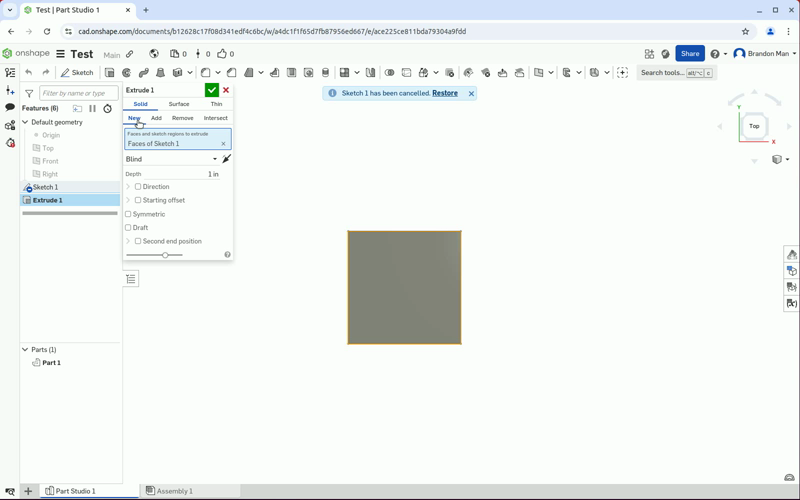
click(137, 120)
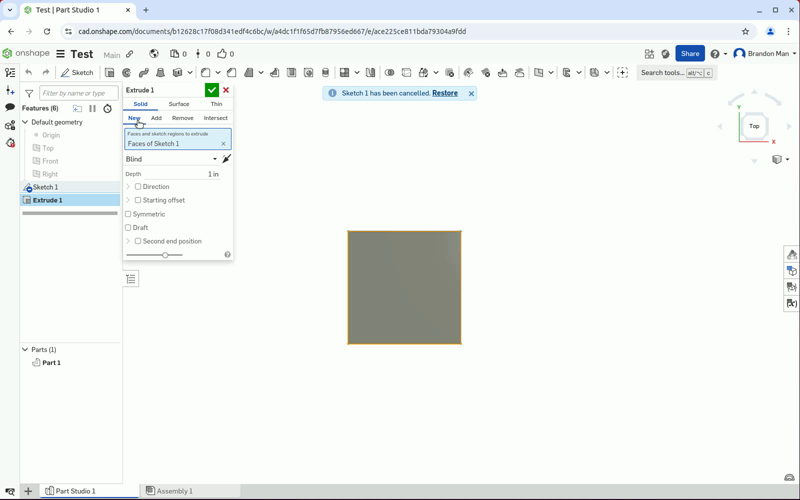
key(tab, 4)
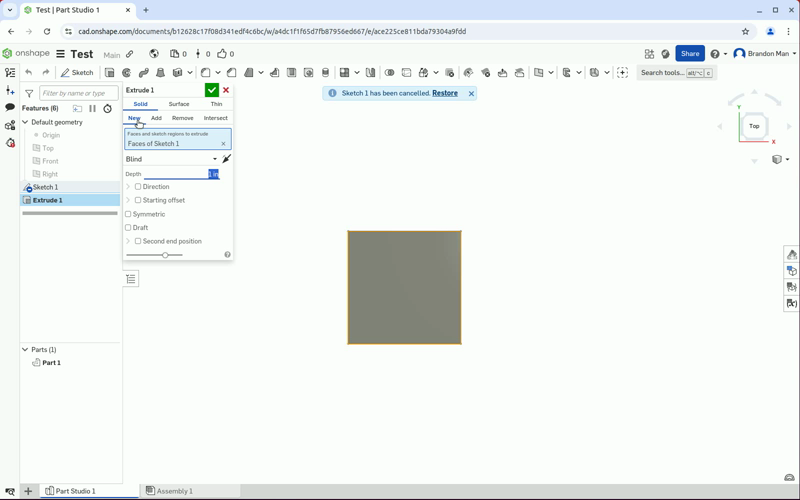
text(23.108)
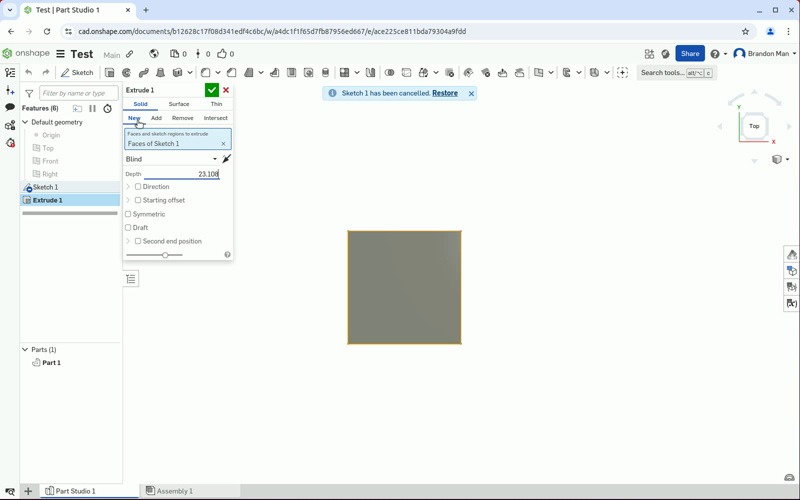
key(enter)
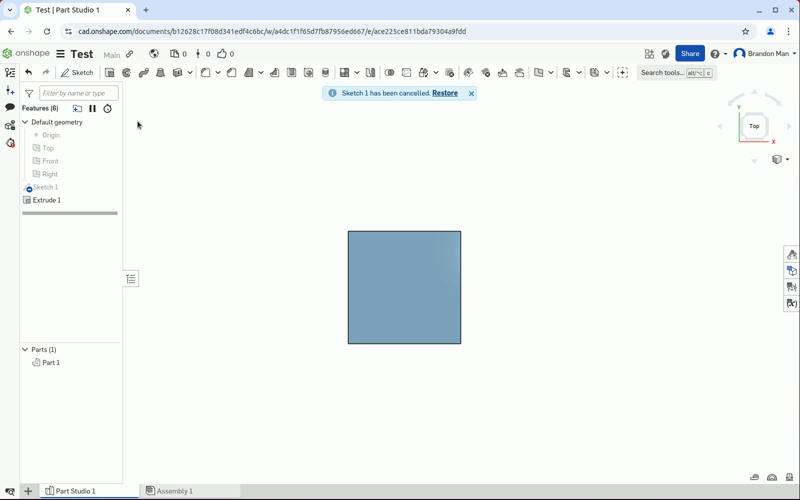
key(shift+h)
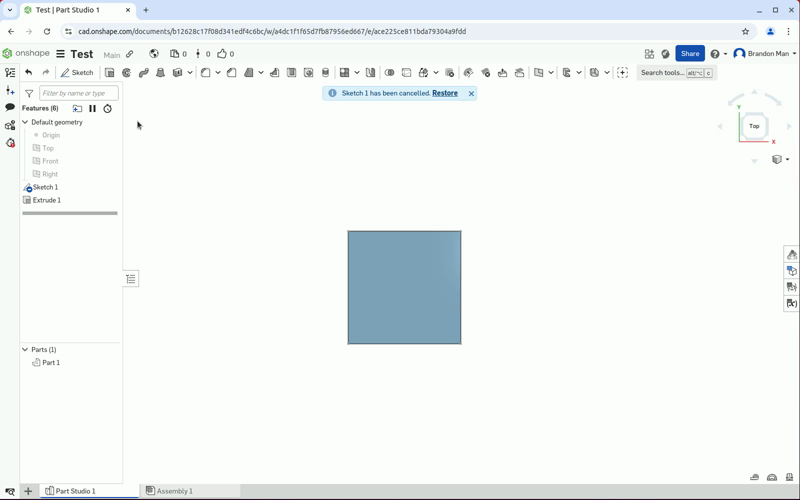
key(shift+h)
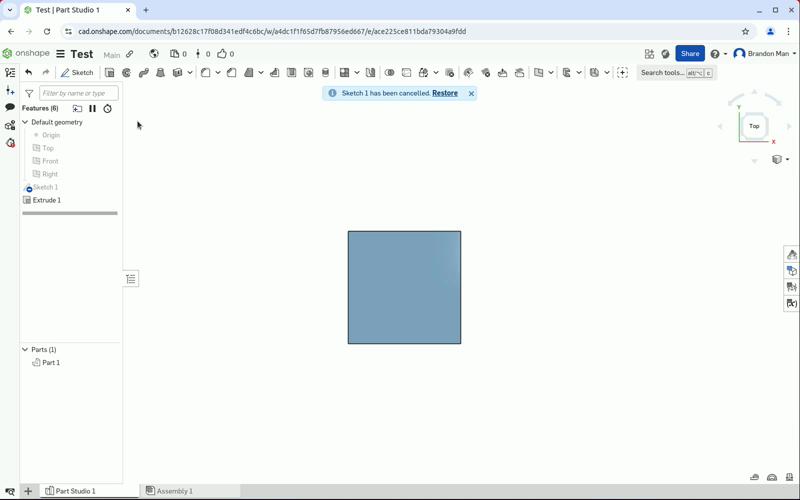
mouse_move(73, 189)
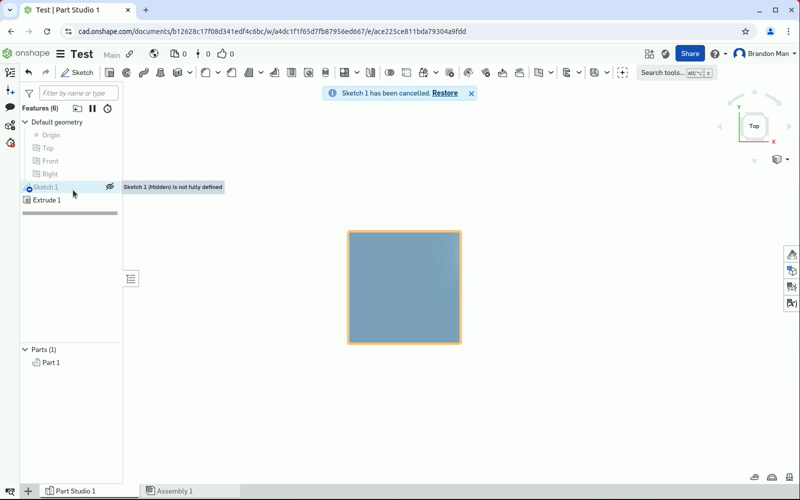
click(73, 189)
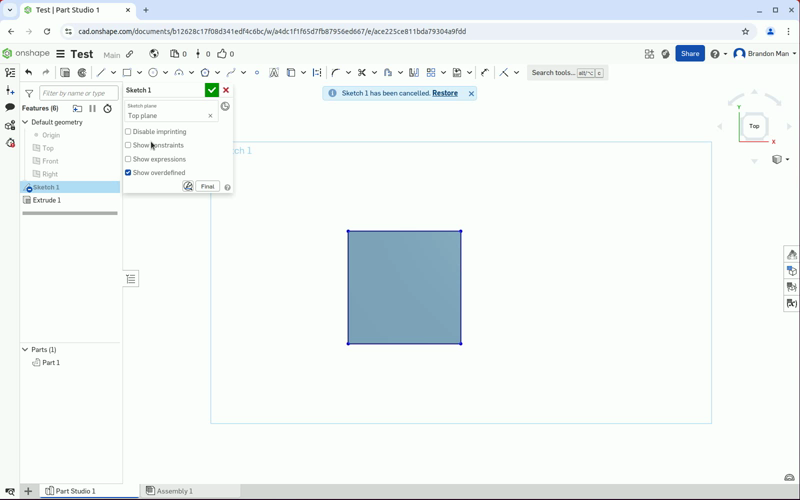
mouse_move(229, 92)
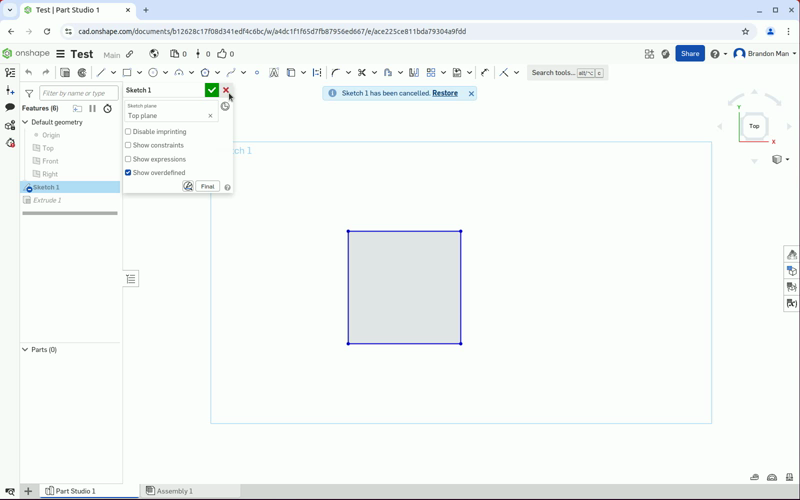
click(229, 92)
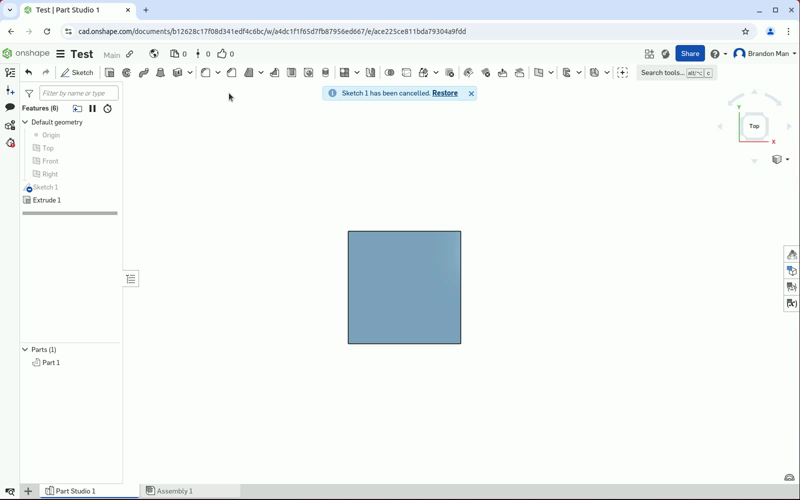
mouse_move(73, 352)
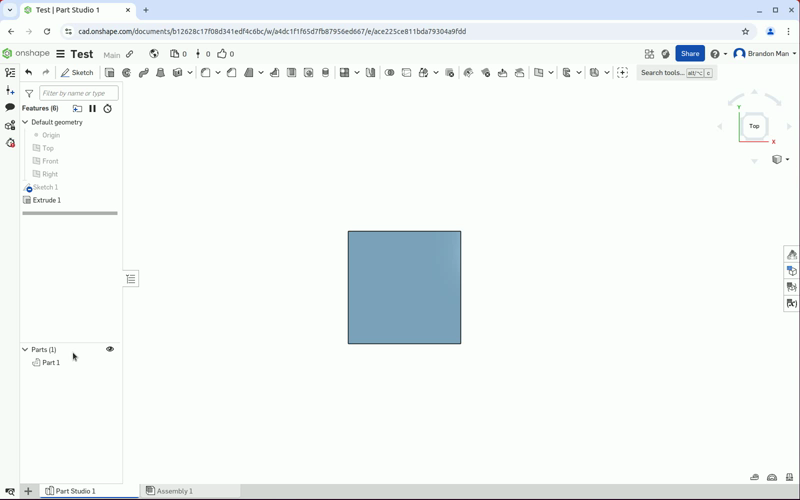
key(y)
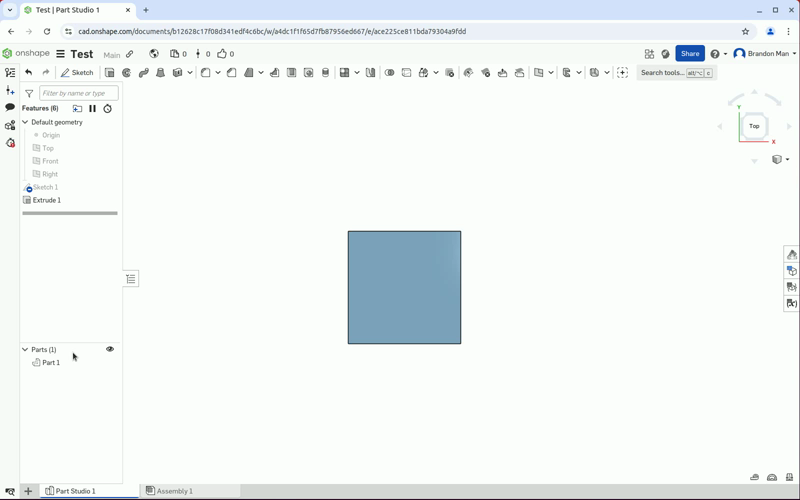
key(shift+p)
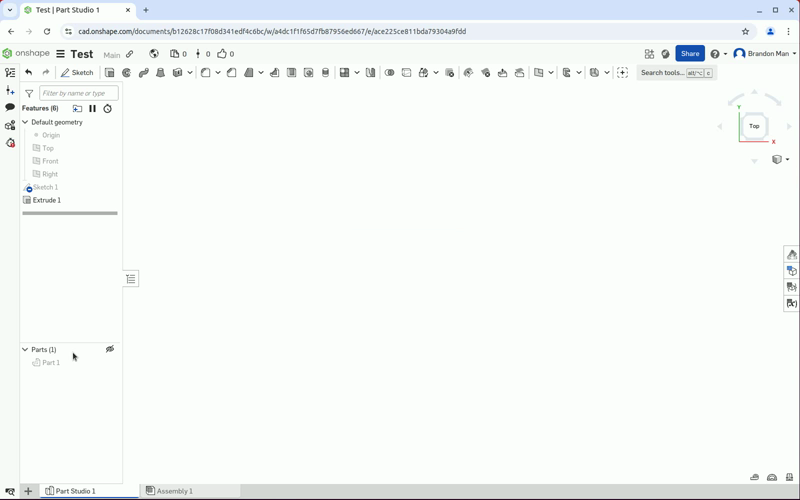
key(space)
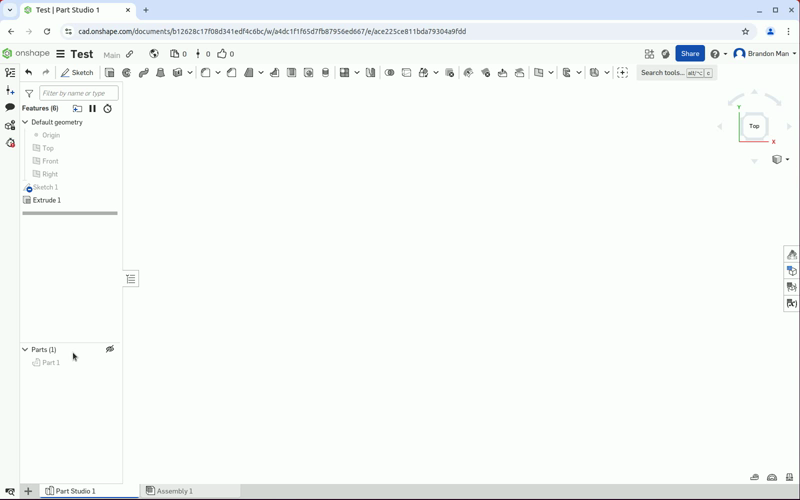
key_down(shift)
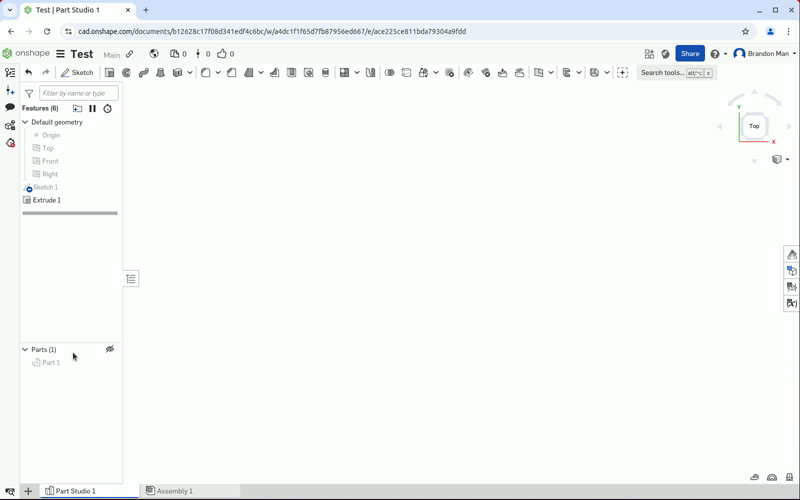
key(up)
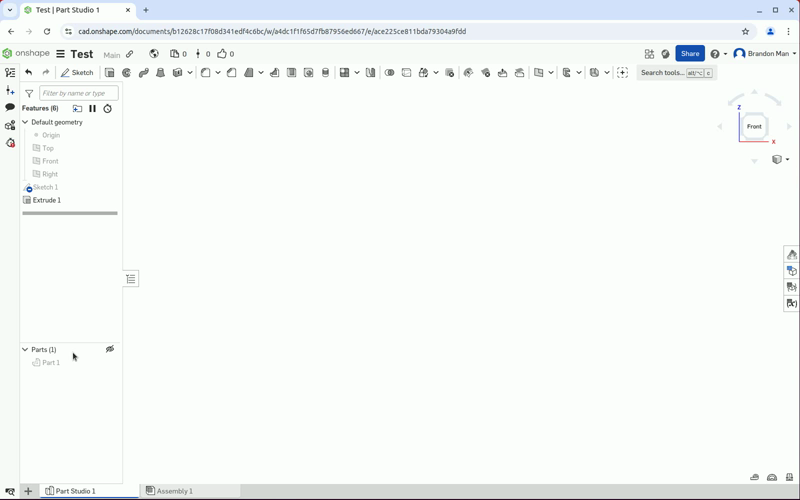
key_up(shift)
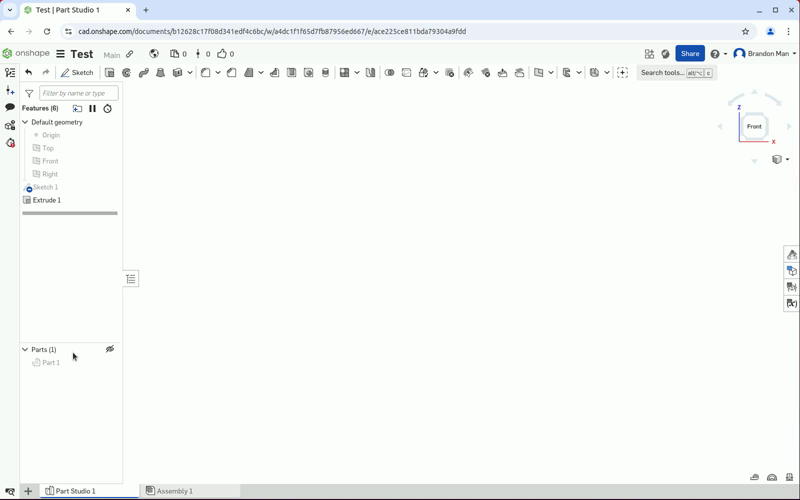
key(space)
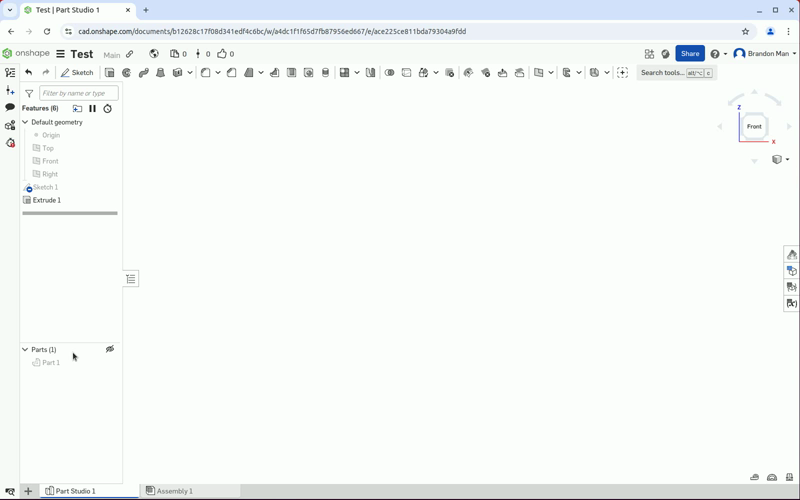
key_down(shift)
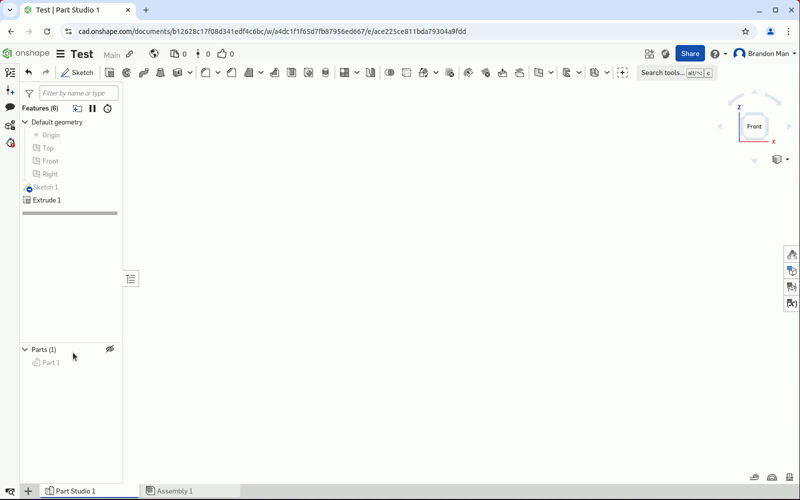
key(left)
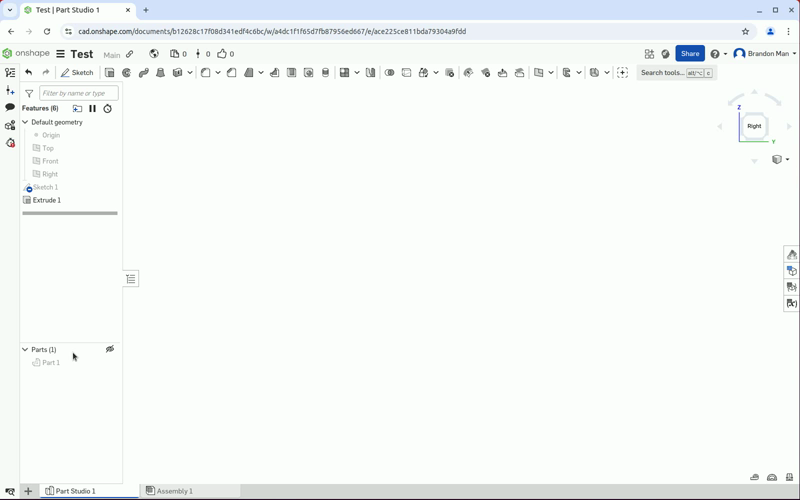
key_up(shift)
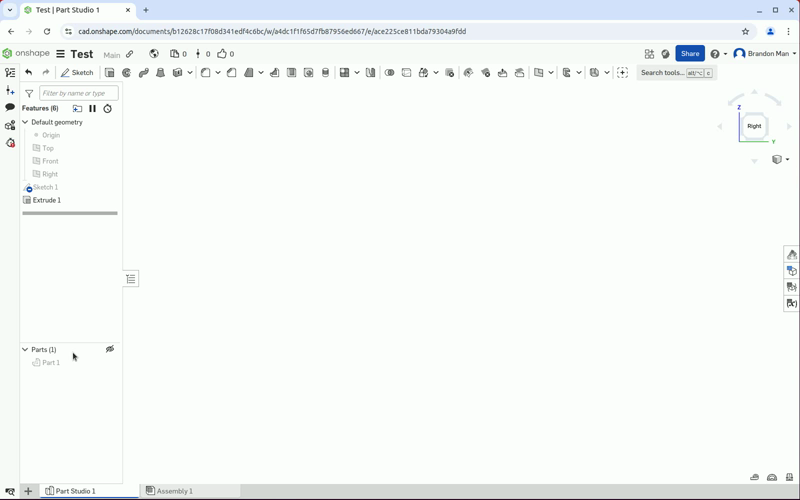
mouse_move(73, 352)
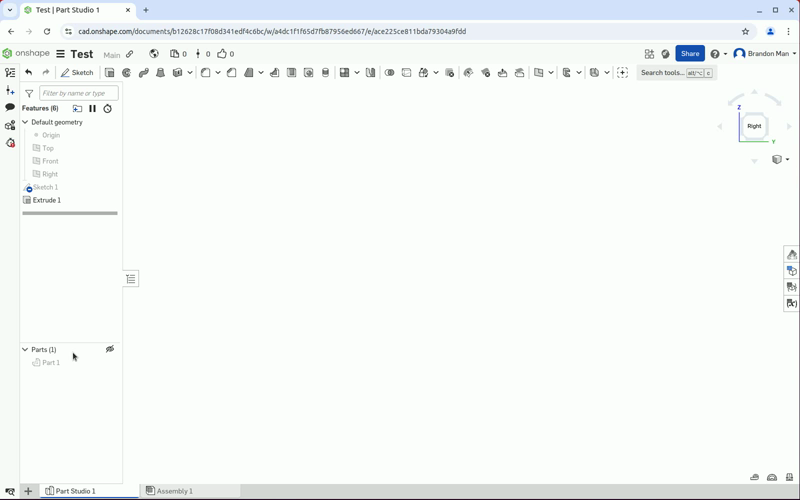
key(shift+y)
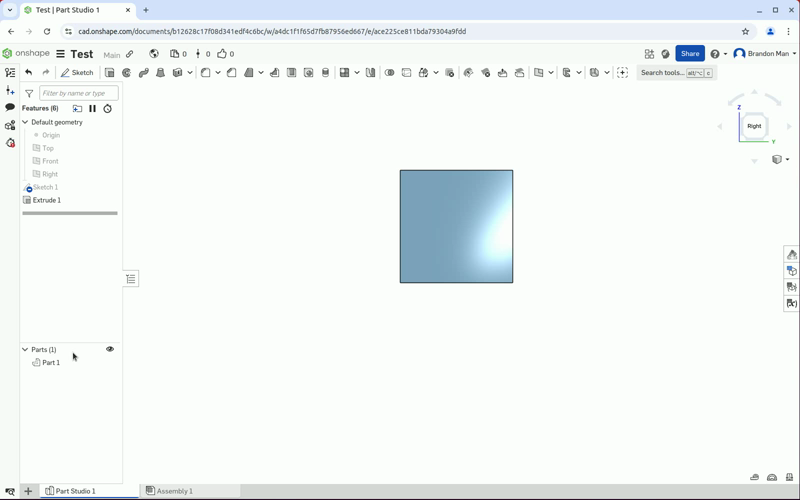
mouse_move(541, 75)
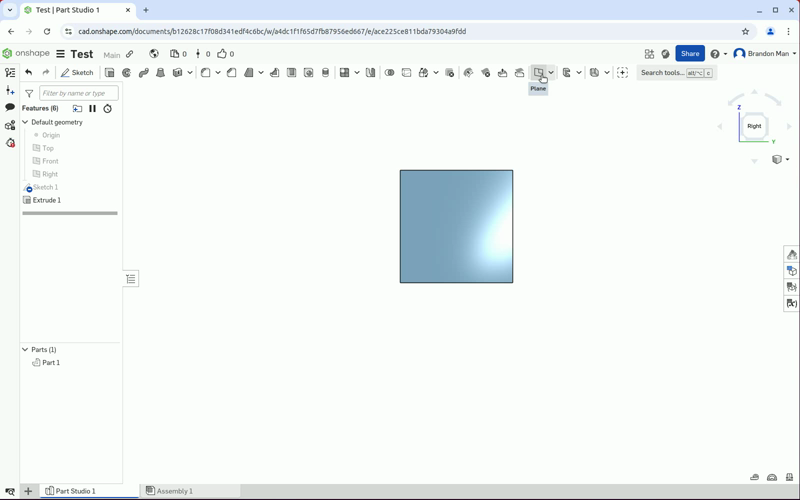
click(541, 75)
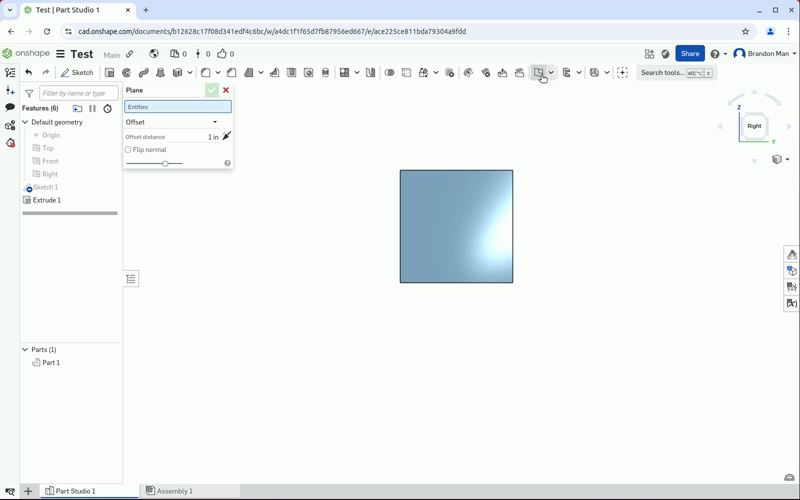
mouse_move(73, 176)
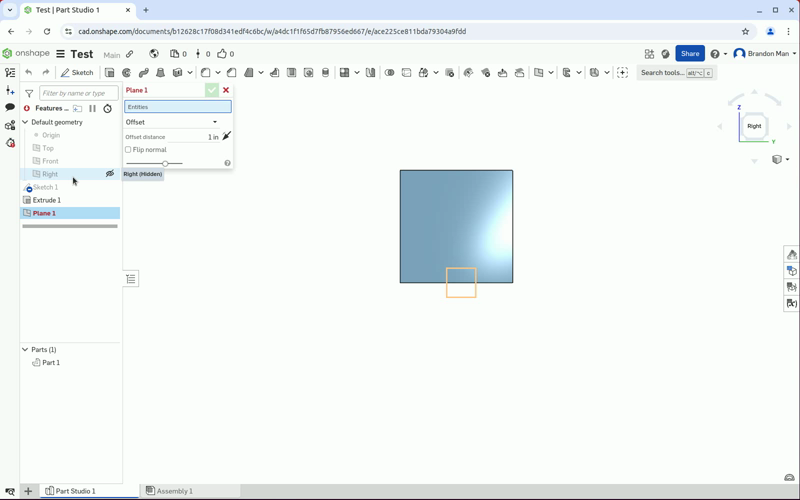
click(73, 176)
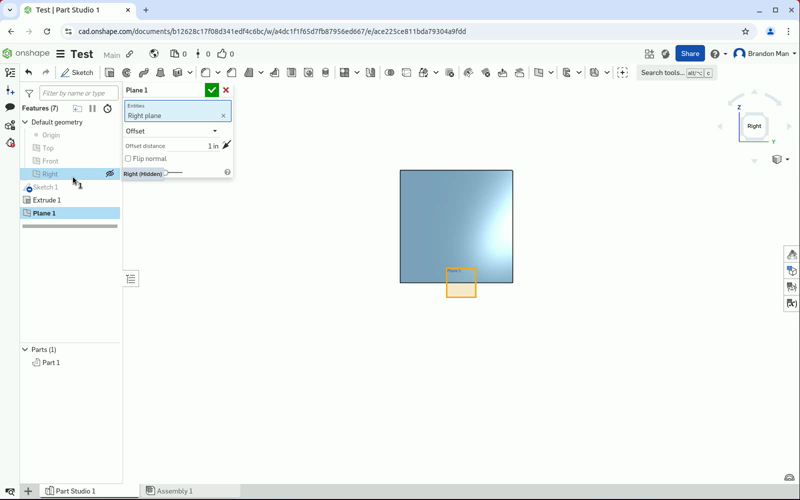
key(tab, 2)
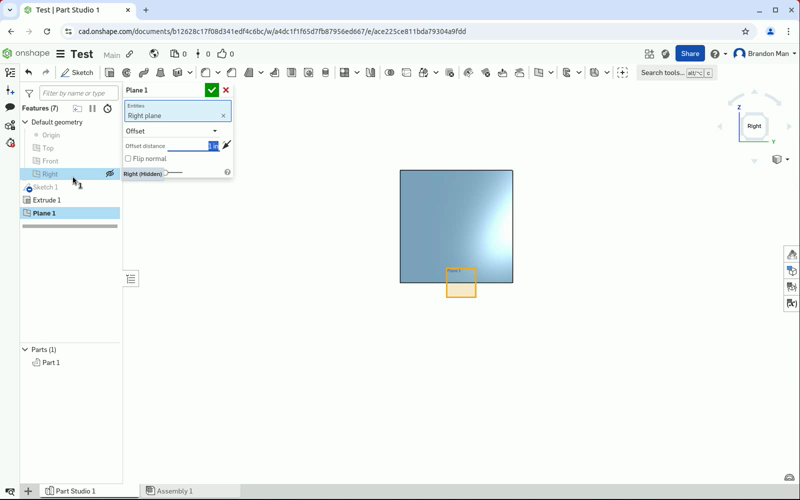
text(23.108)
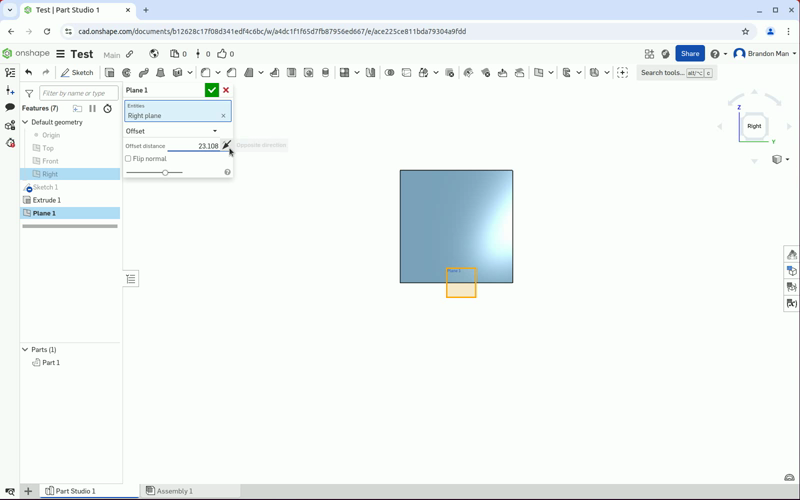
mouse_move(229, 147)
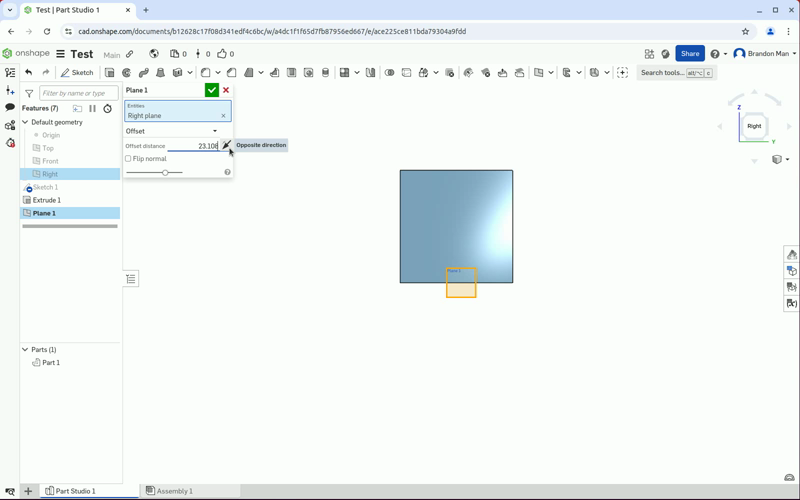
click(229, 147)
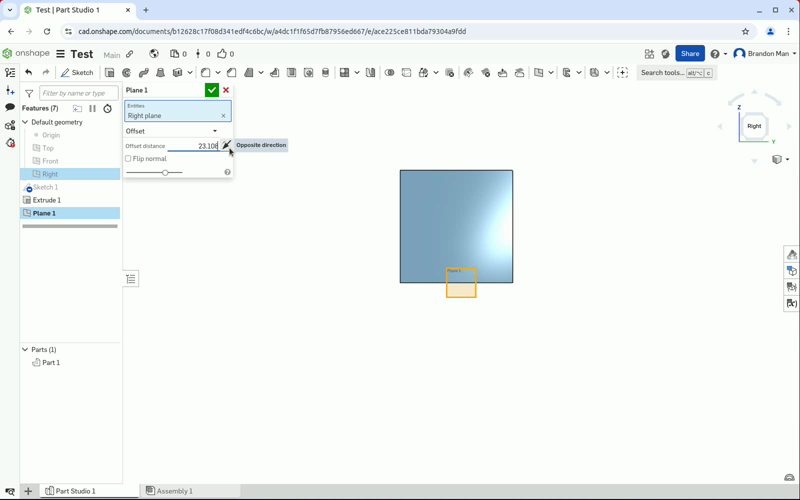
key(enter, 2)
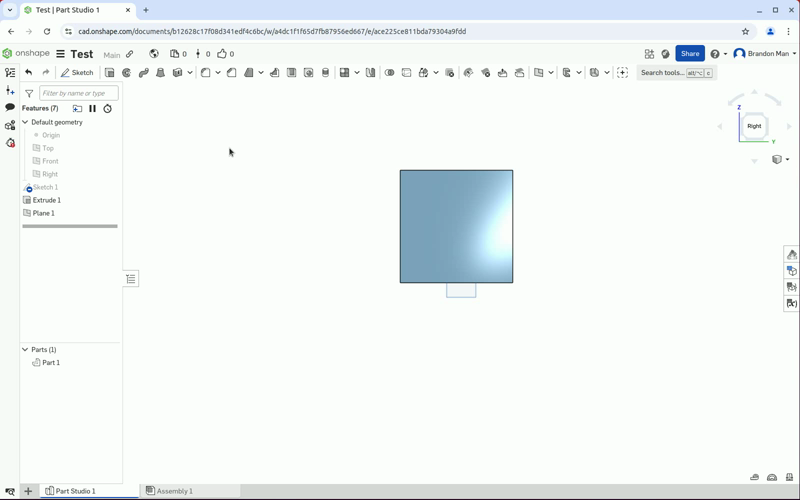
key(shift+s)
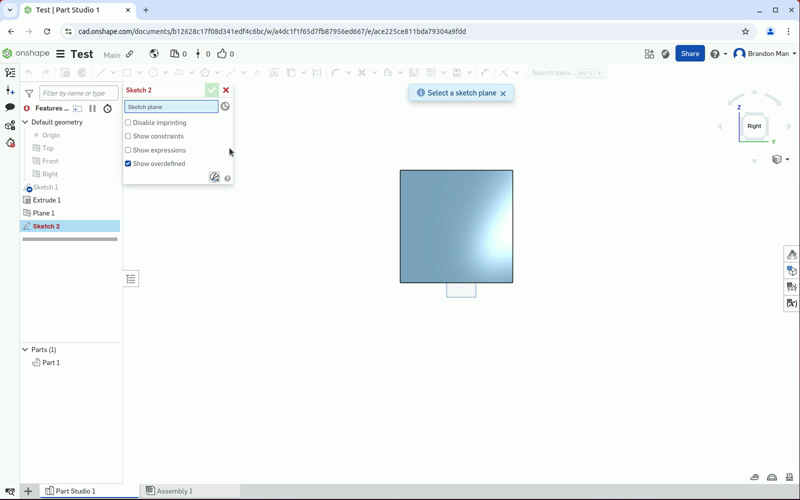
mouse_move(73, 215)
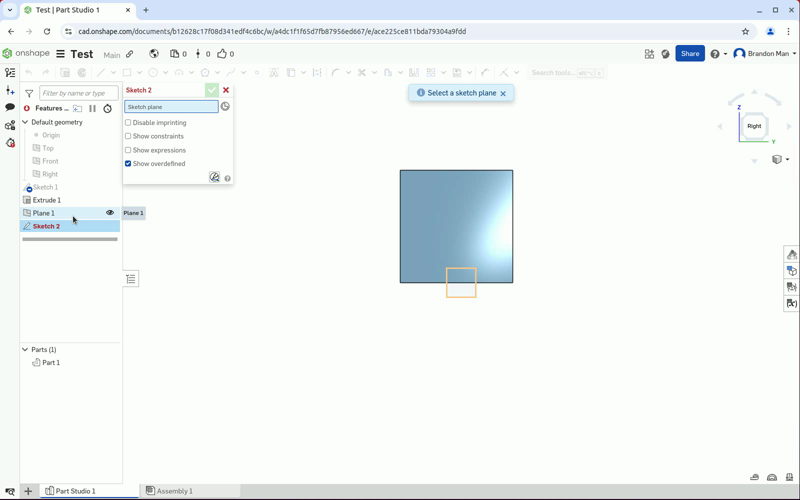
click(73, 215)
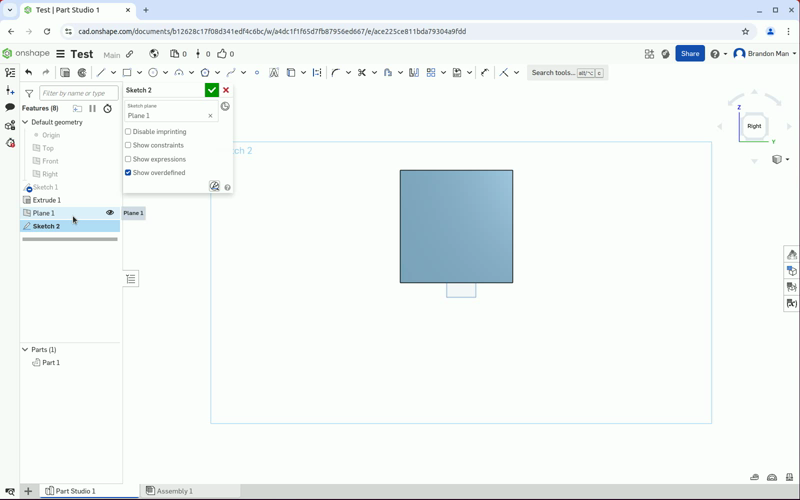
mouse_move(73, 352)
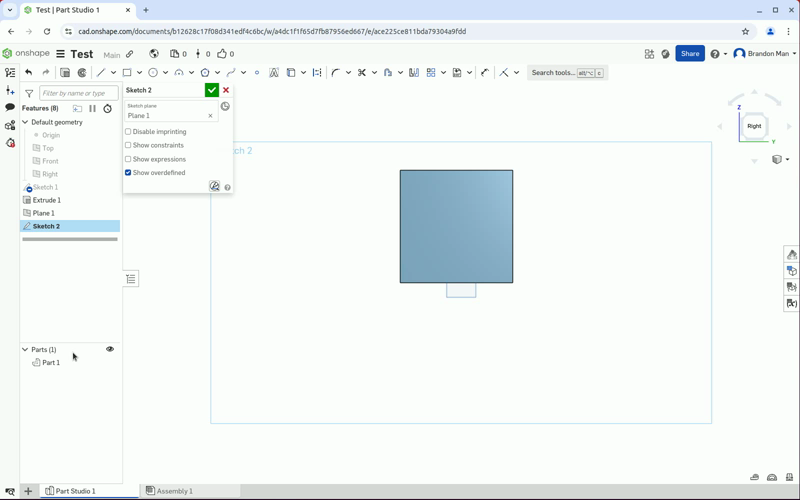
key(y)
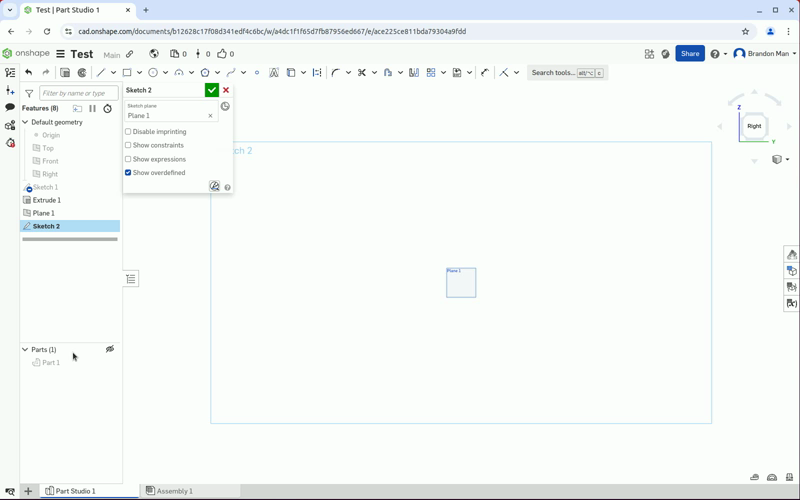
key(l)
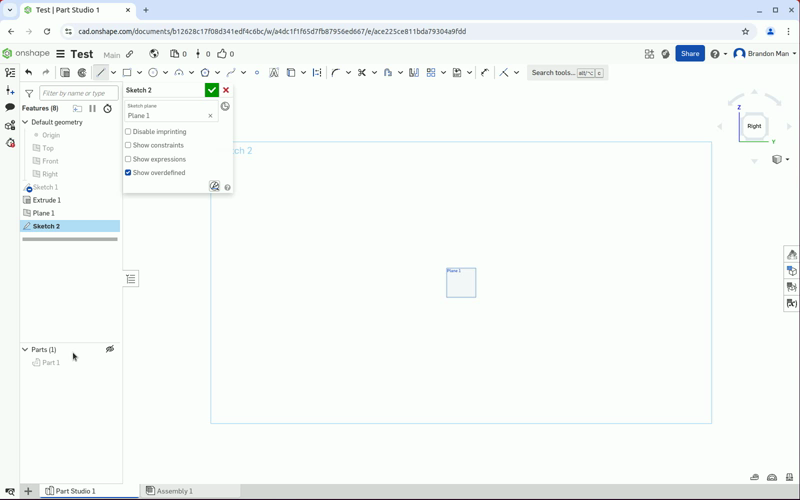
key_down(shift)
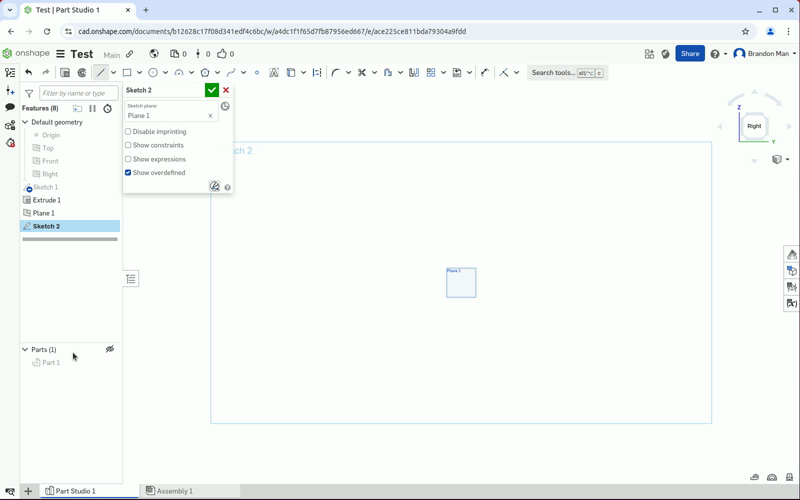
mouse_move(399, 207)
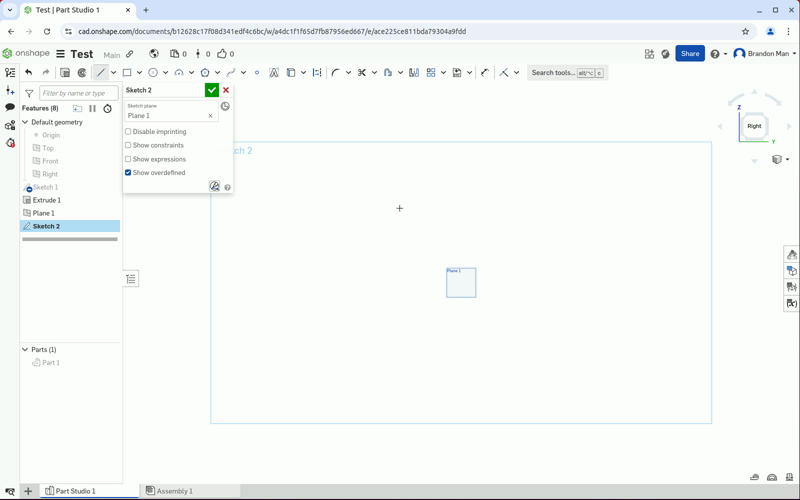
click(399, 207)
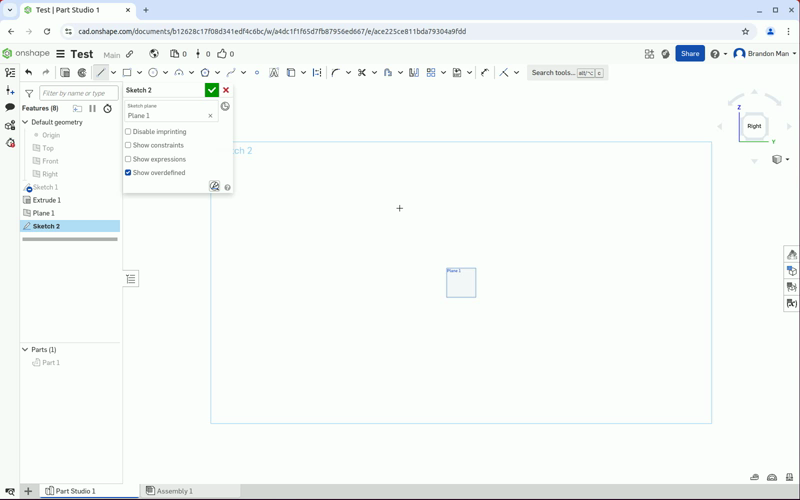
key_up(shift)
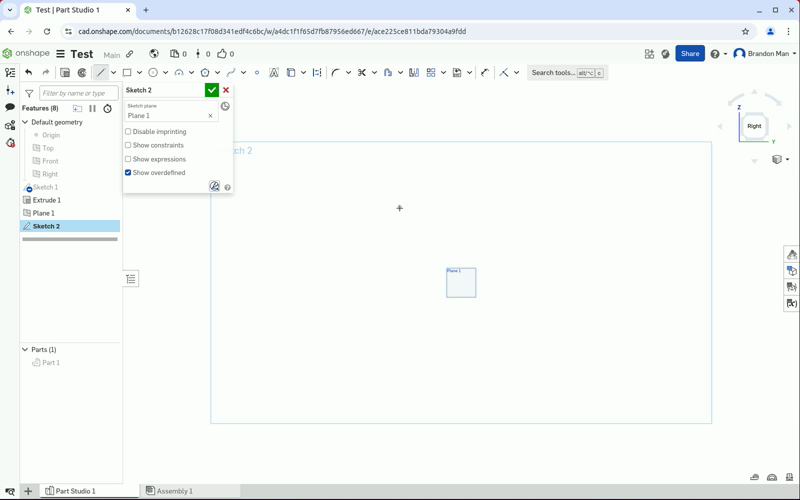
key_down(shift)
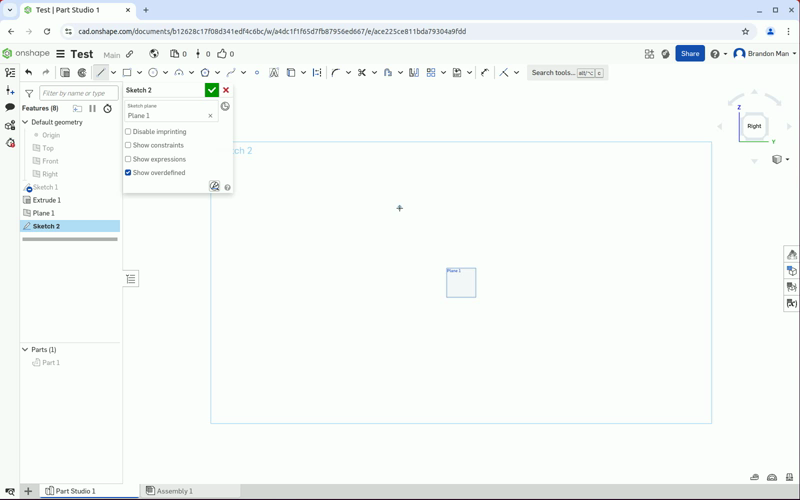
mouse_move(429, 207)
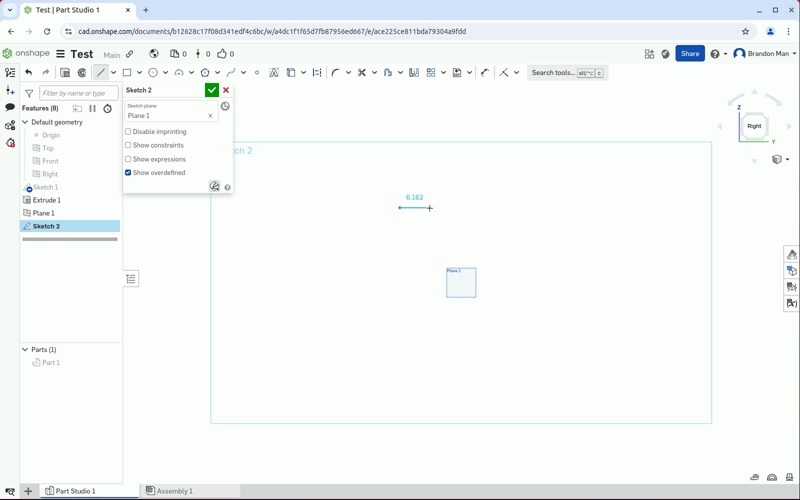
mouse_move(438, 207)
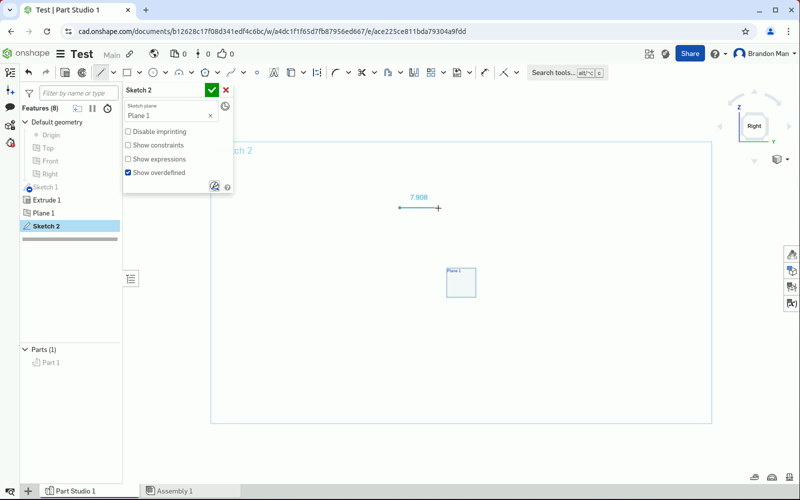
click(438, 207)
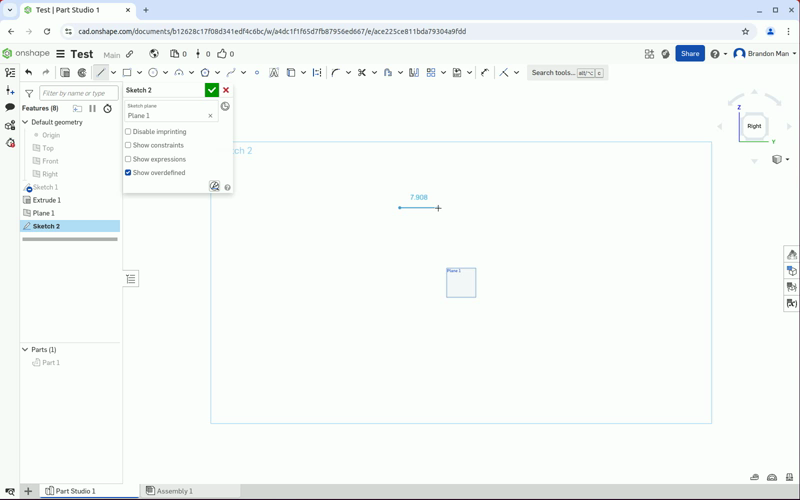
key_up(shift)
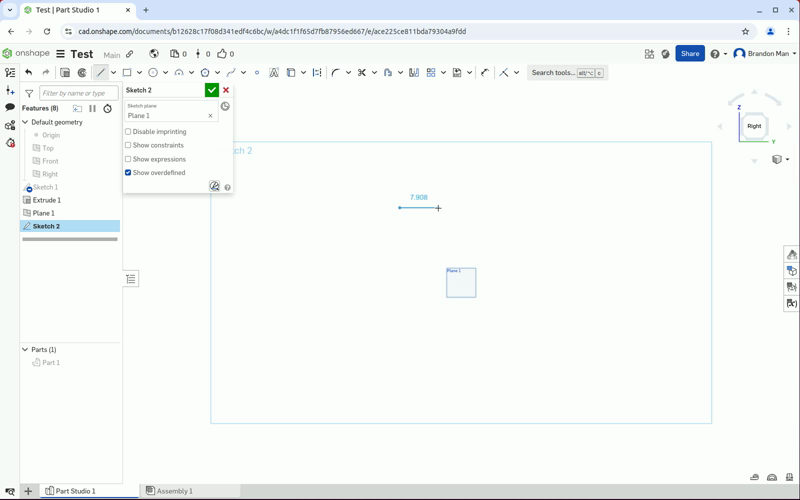
key_down(shift)
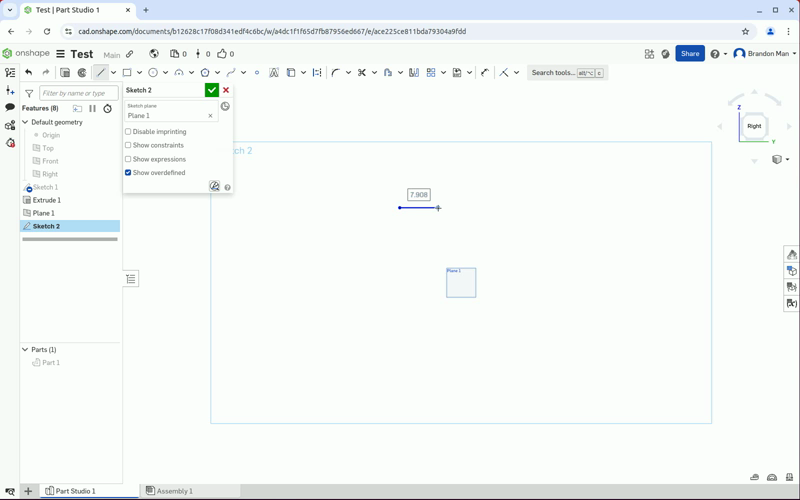
mouse_move(468, 207)
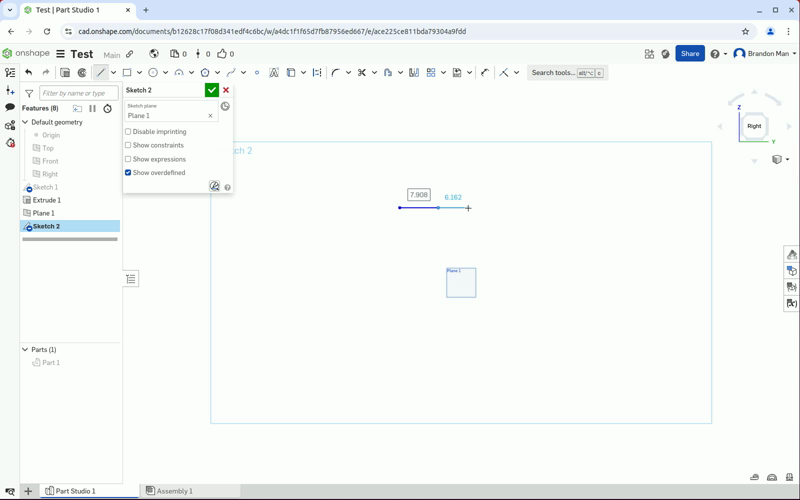
mouse_move(438, 169)
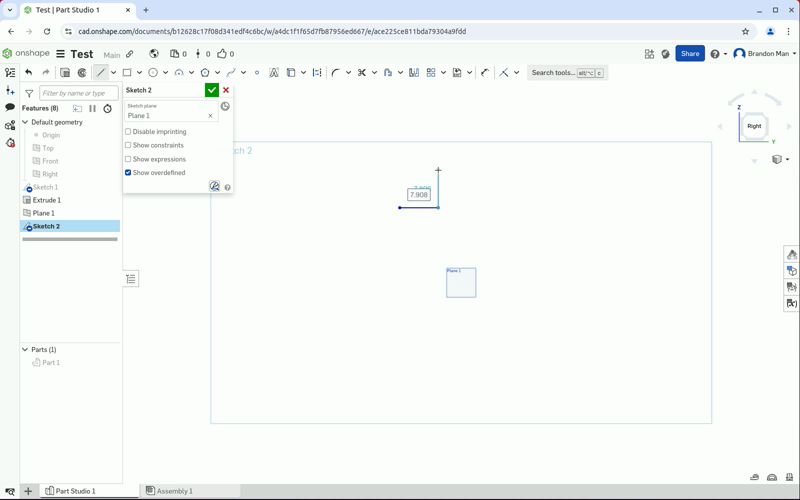
click(438, 169)
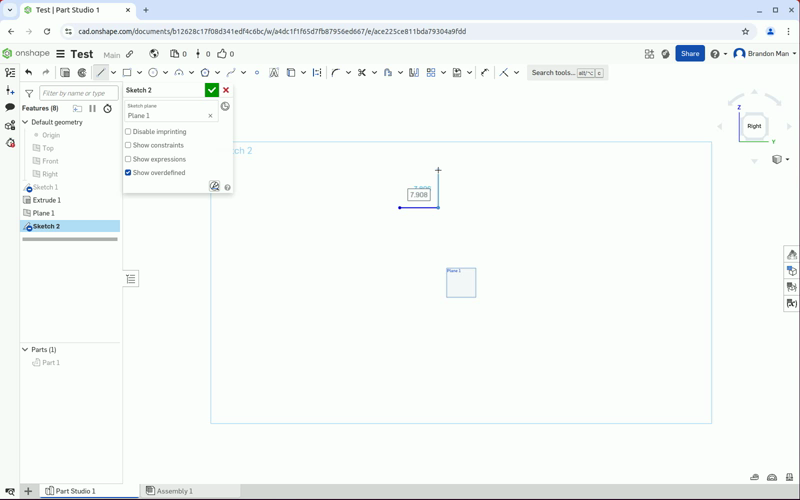
key_up(shift)
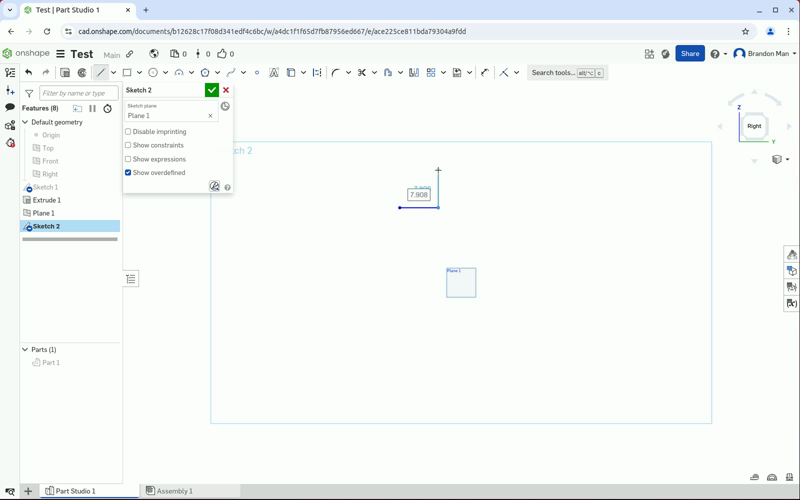
key_down(shift)
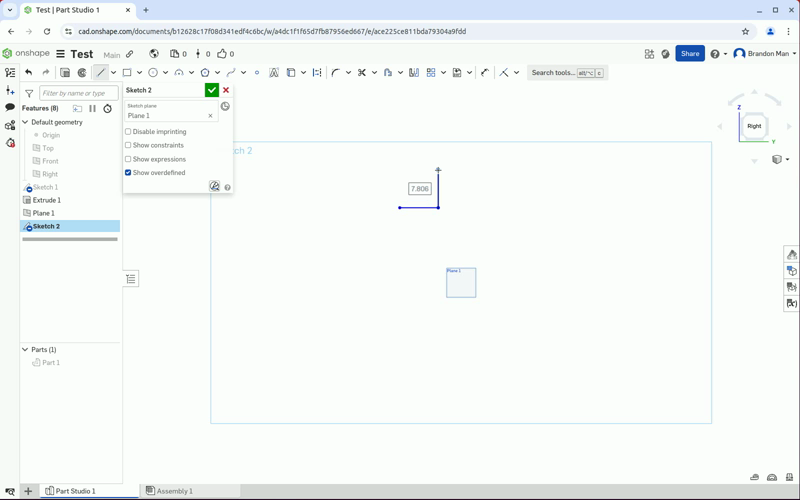
mouse_move(468, 169)
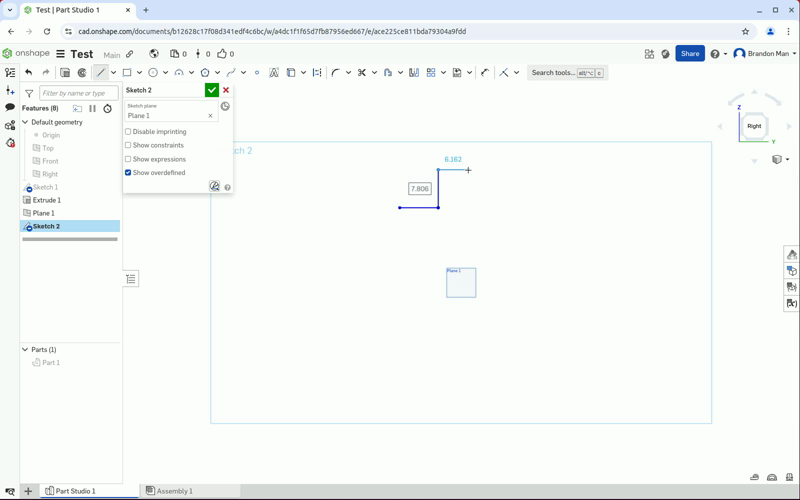
mouse_move(399, 169)
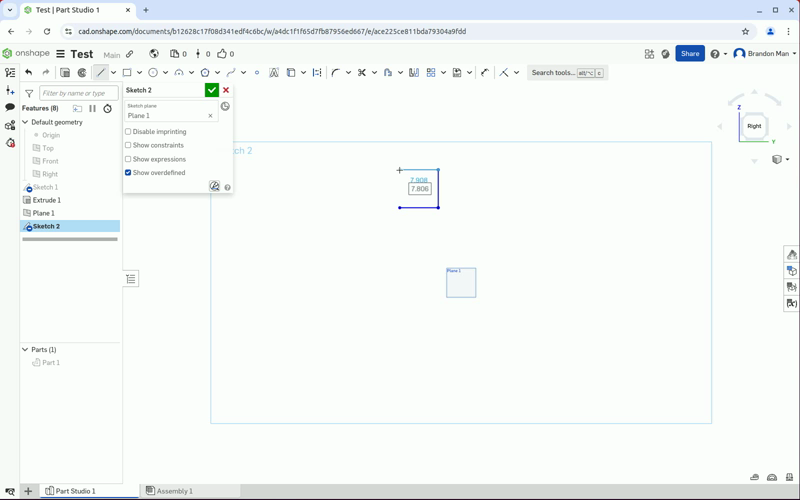
click(399, 169)
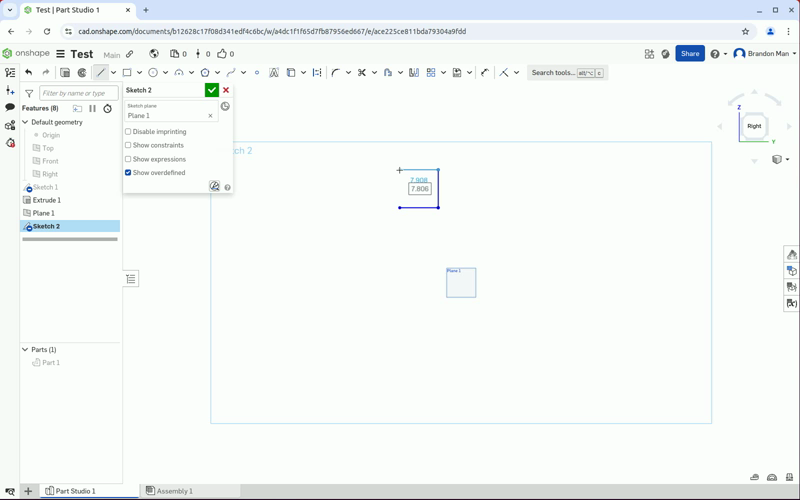
key_up(shift)
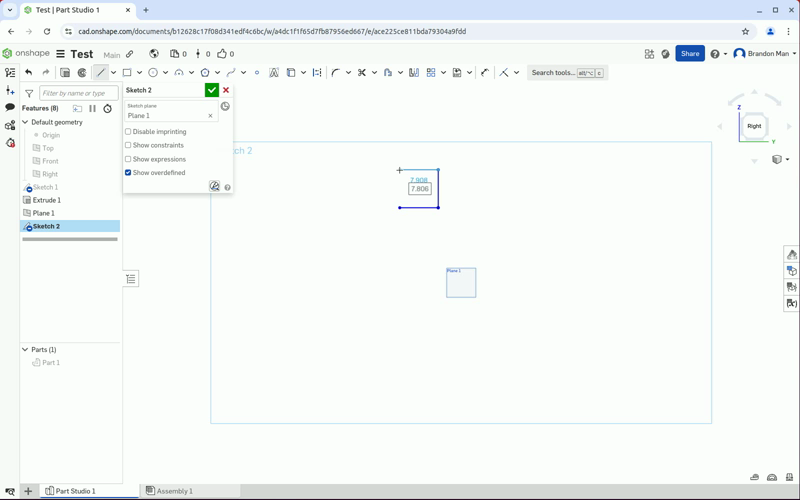
mouse_move(429, 169)
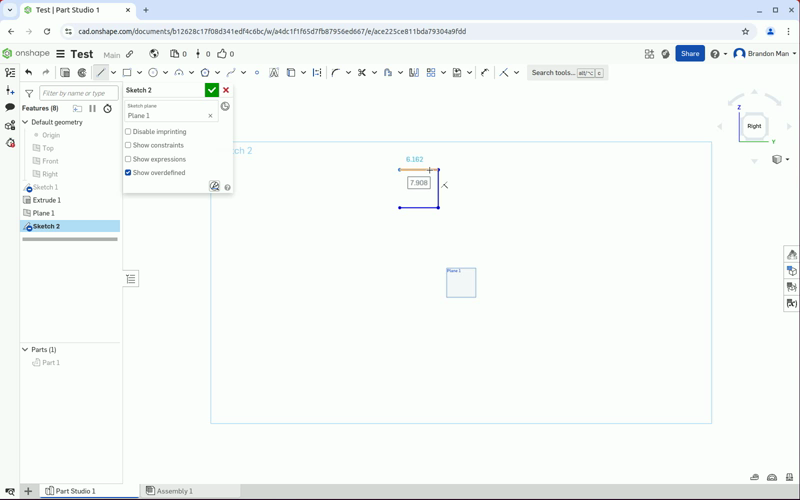
key_down(shift)
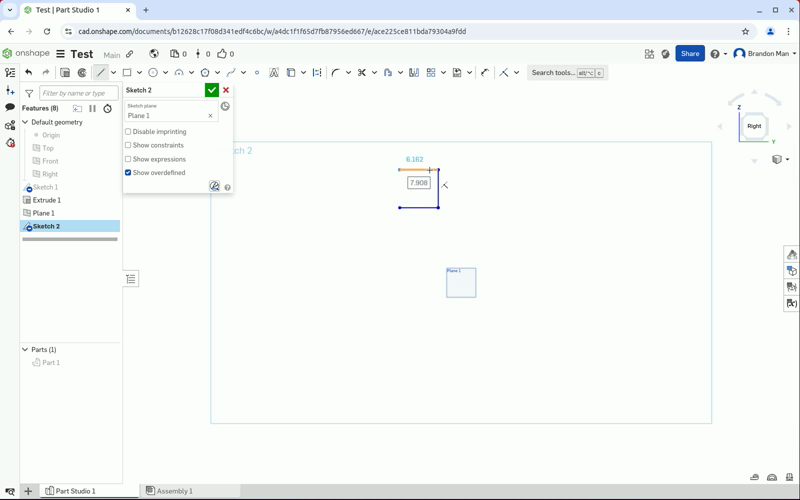
mouse_move(399, 207)
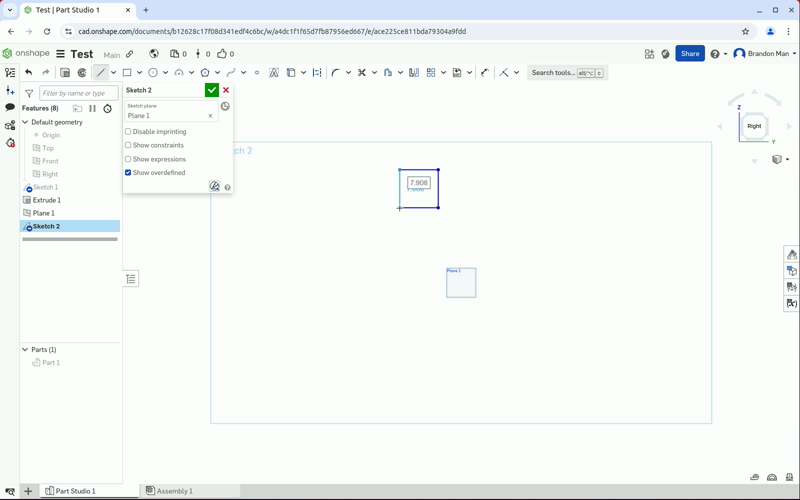
key_up(shift)
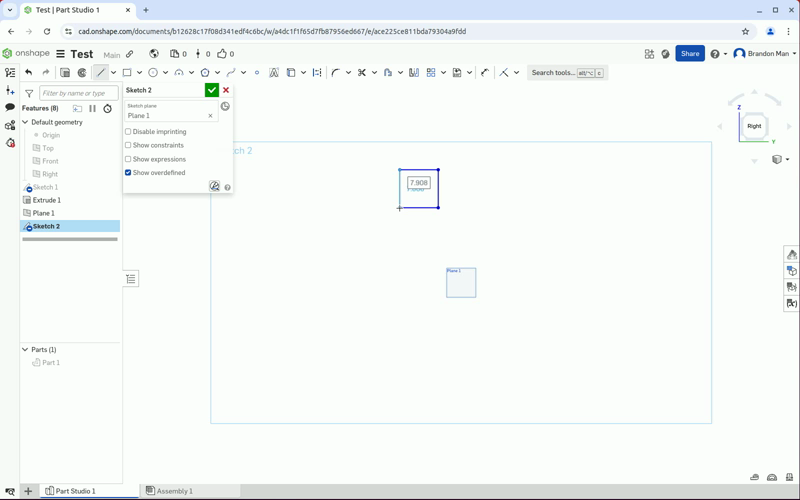
click(399, 207)
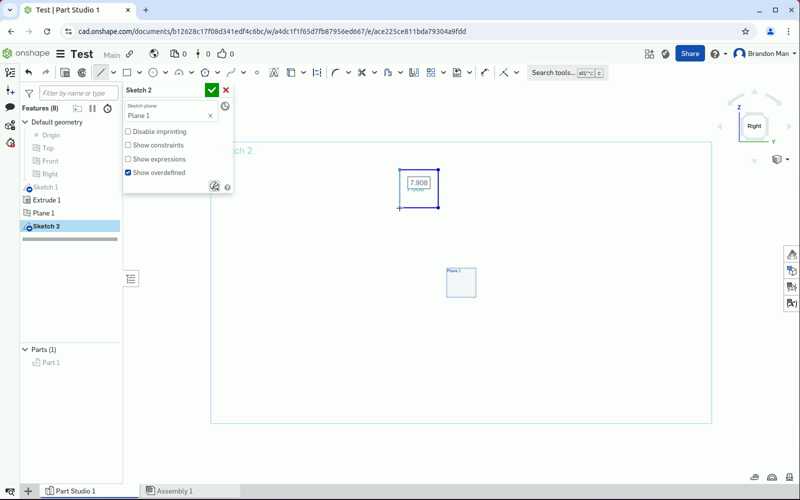
key(esc)
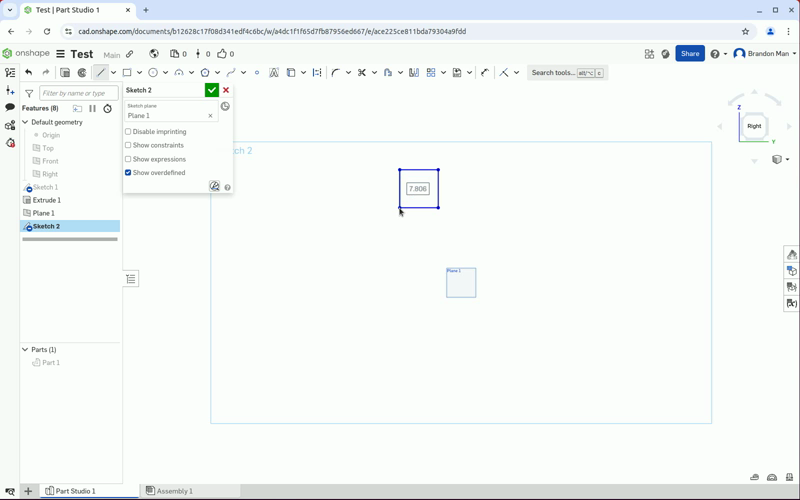
mouse_move(411, 177)
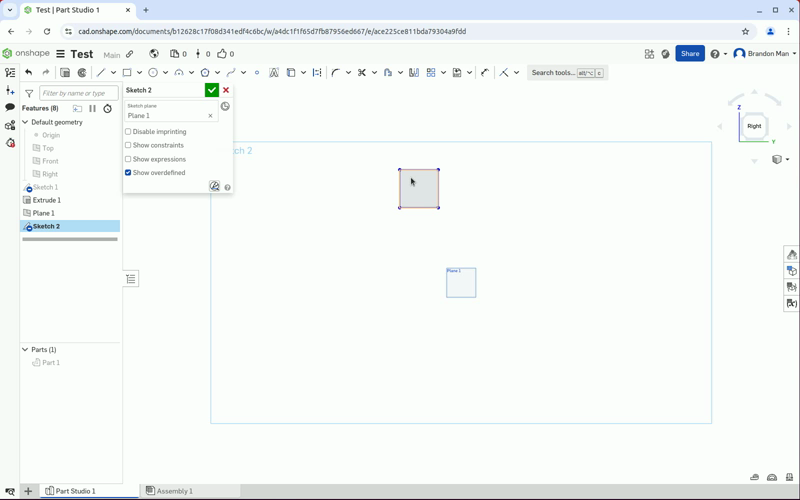
scroll(6)
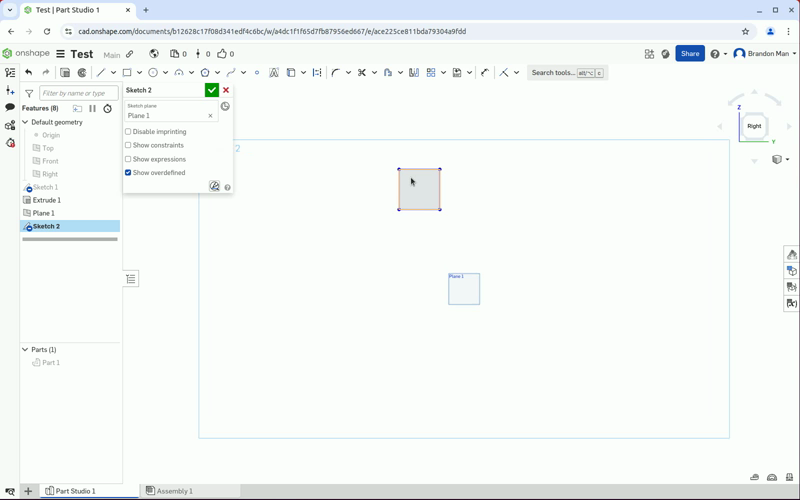
scroll(6)
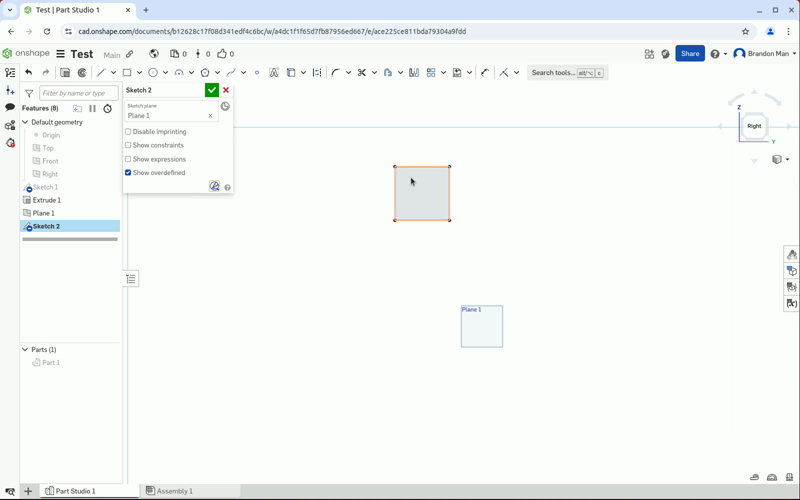
scroll(6)
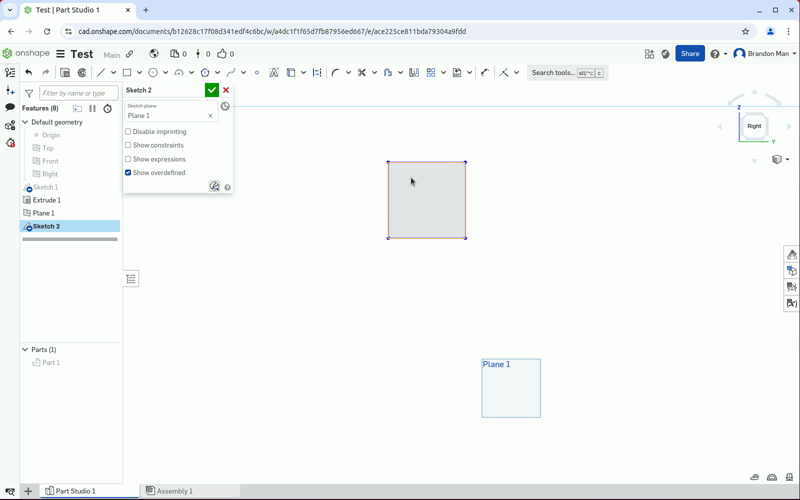
scroll(6)
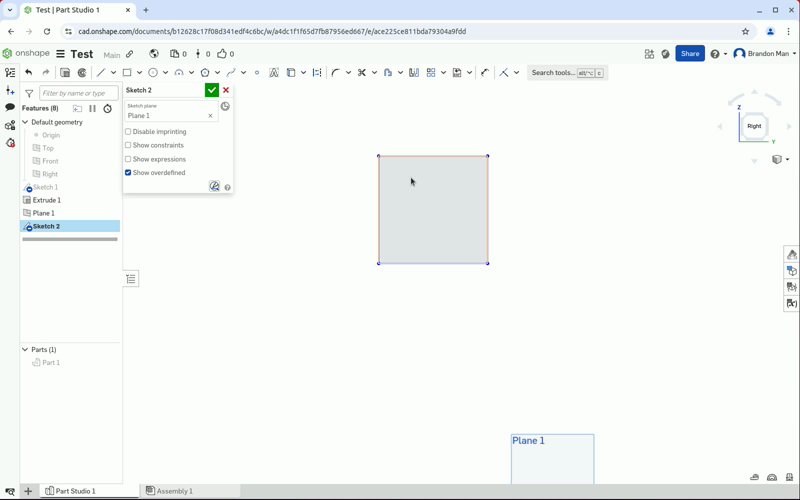
scroll(6)
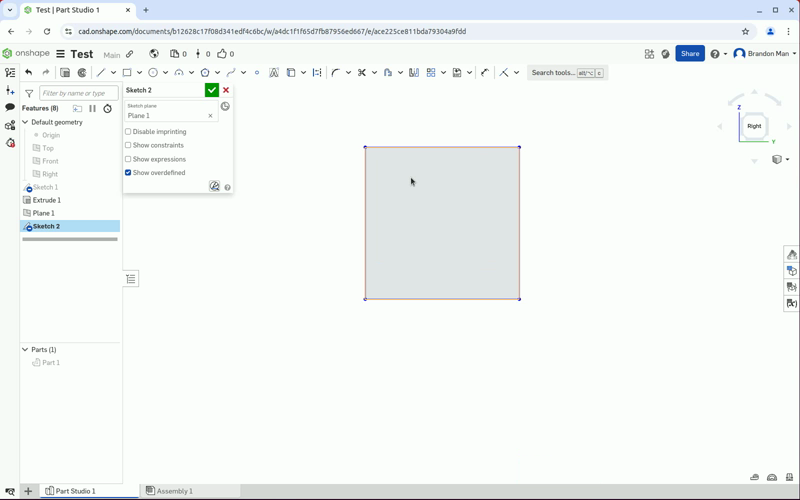
scroll(6)
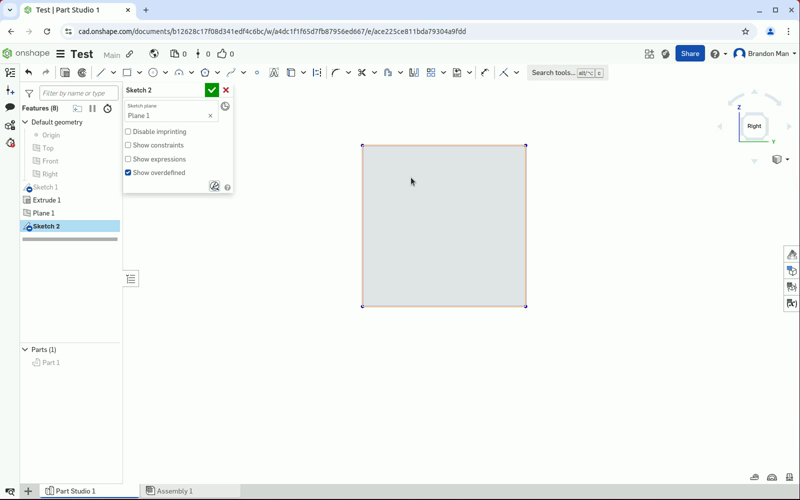
scroll(6)
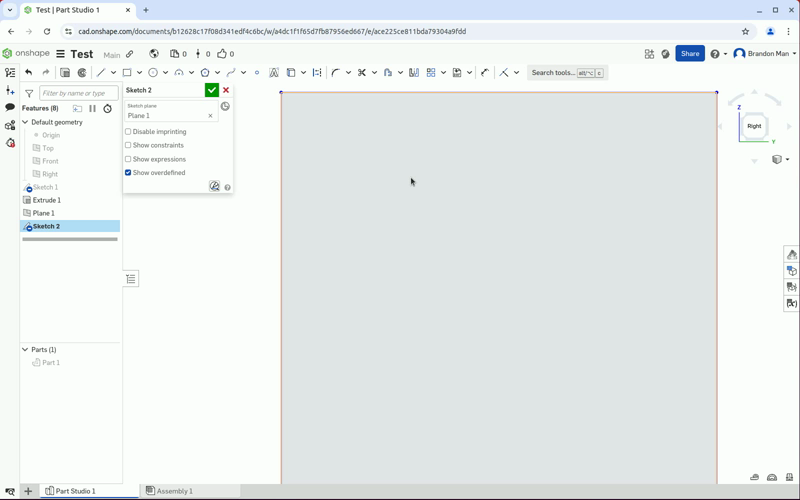
click(411, 177)
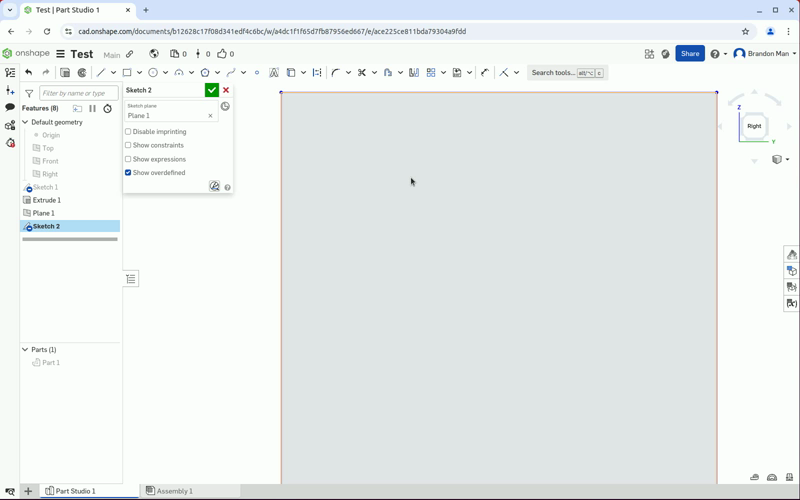
scroll(-6)
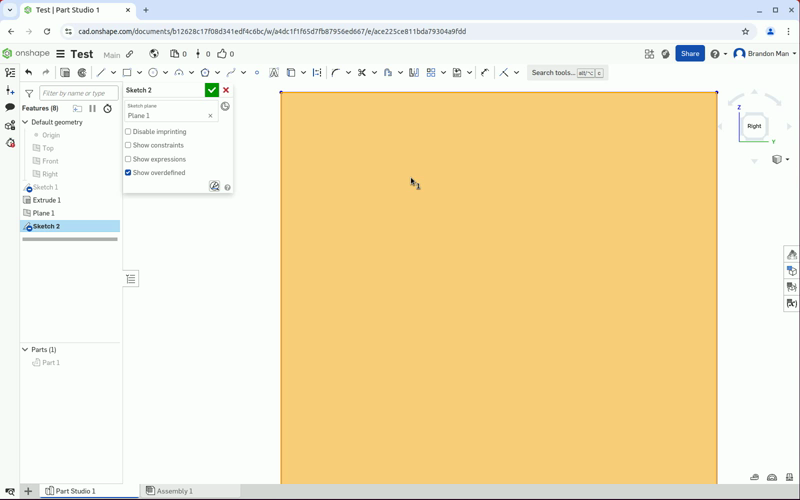
scroll(-6)
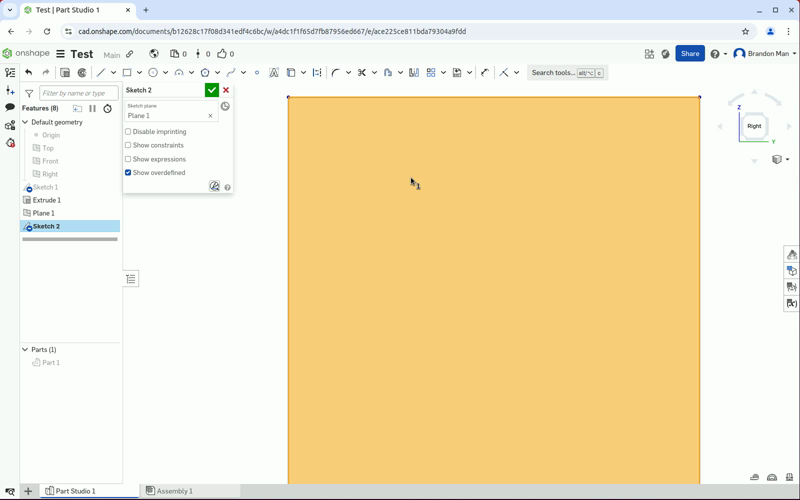
scroll(-6)
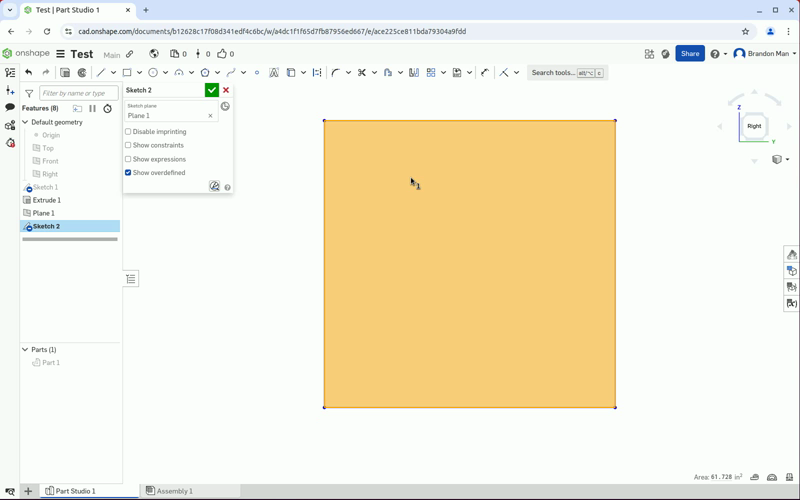
scroll(-6)
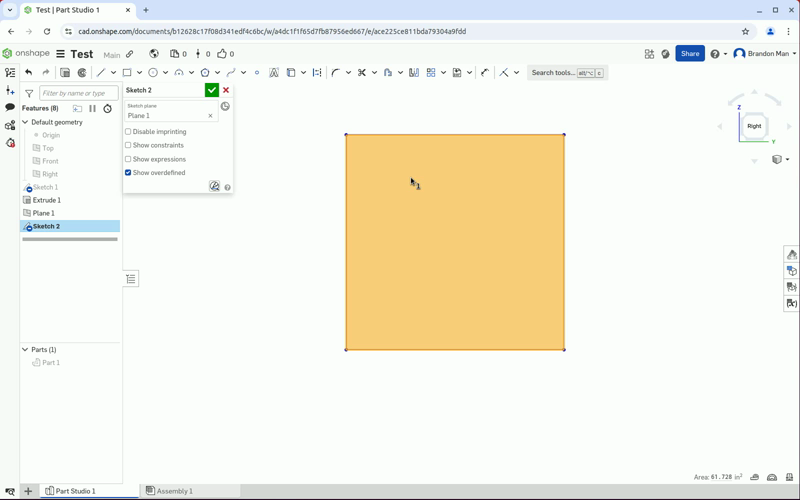
scroll(-6)
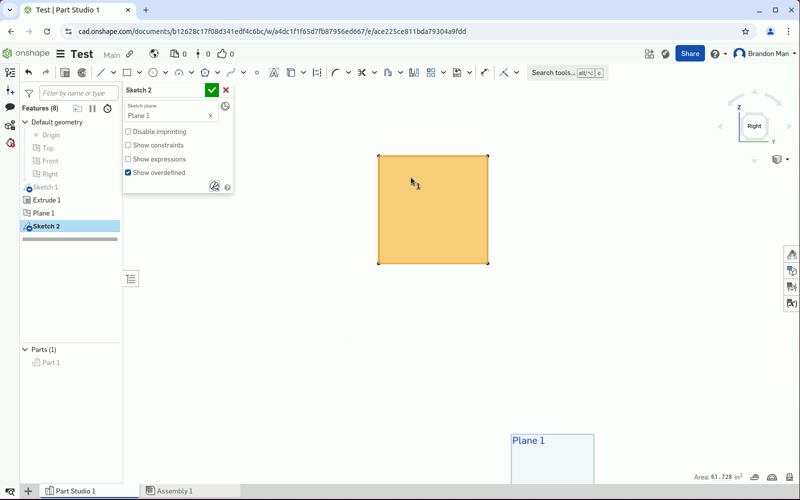
scroll(-6)
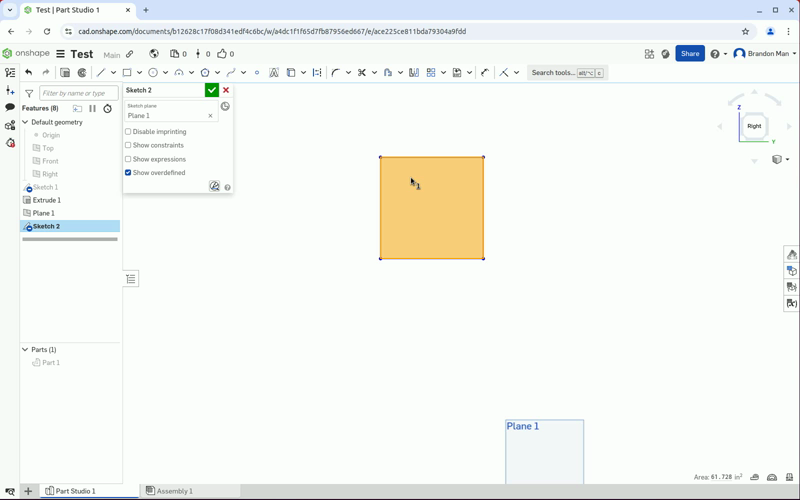
scroll(-6)
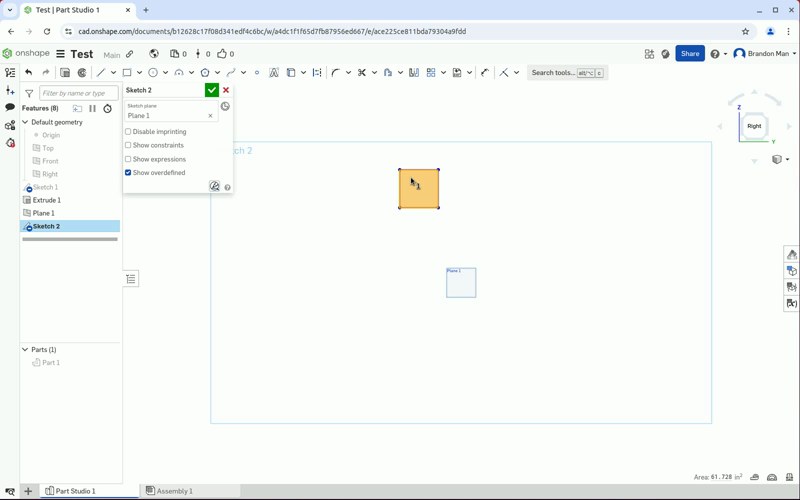
mouse_move(73, 352)
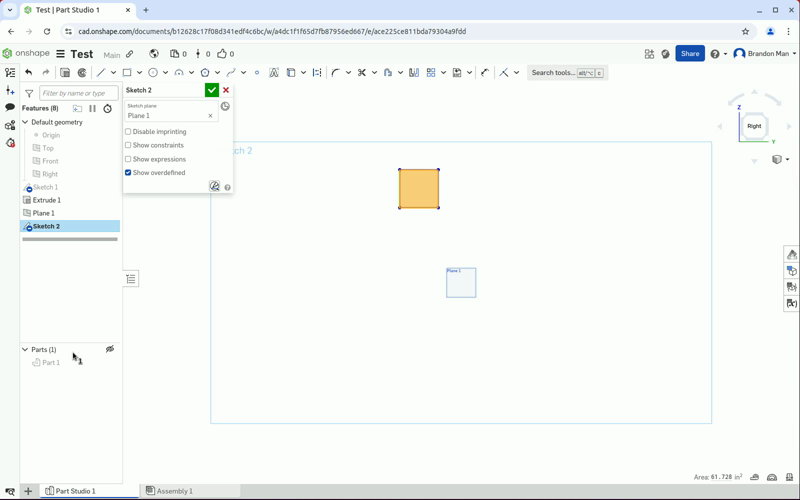
key(shift+y)
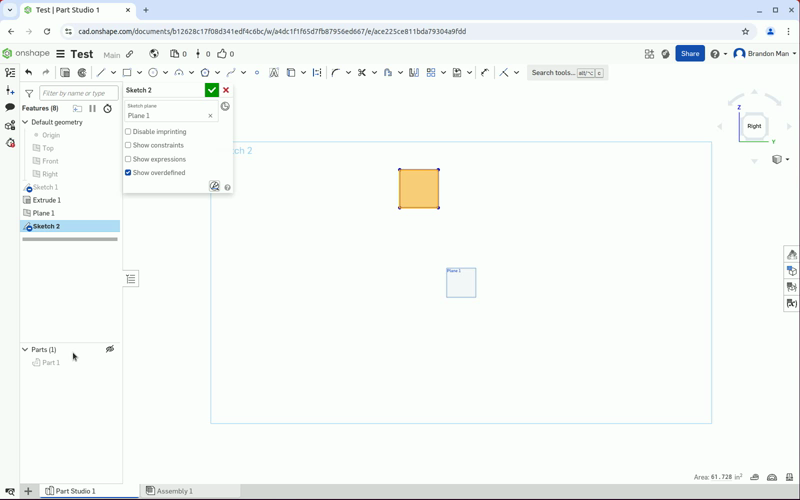
key(shift+e)
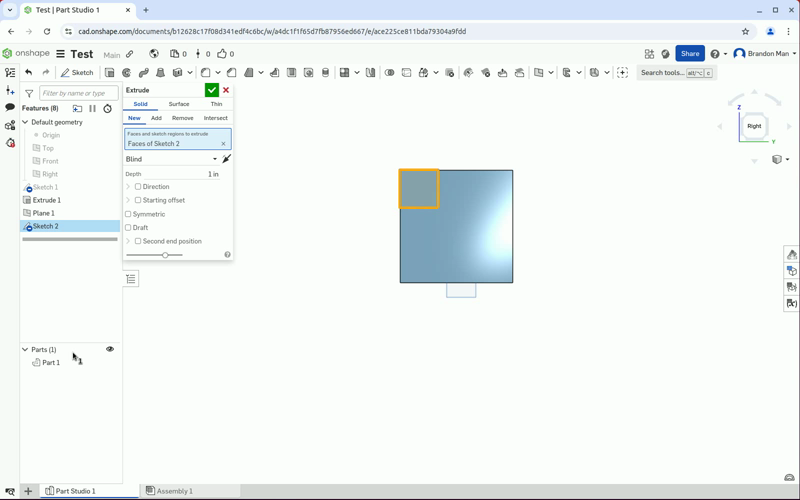
mouse_move(143, 106)
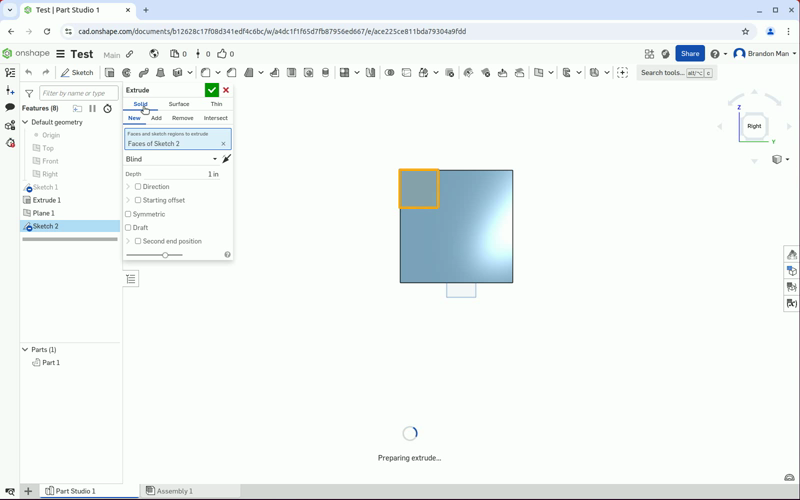
click(143, 106)
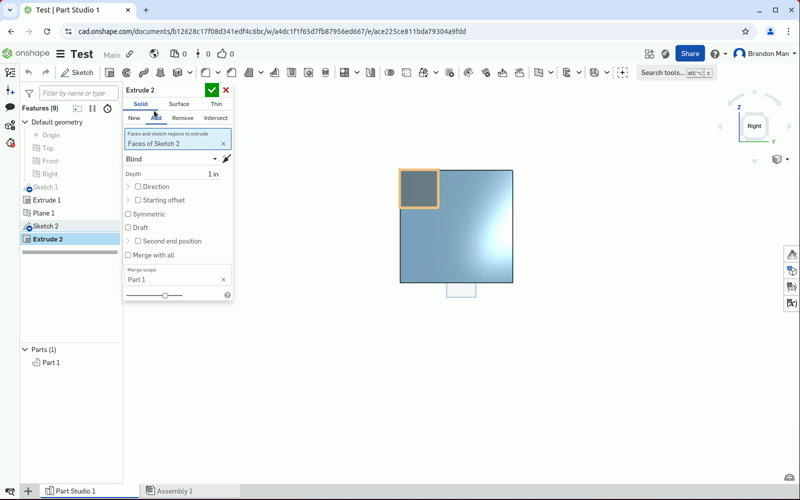
mouse_move(186, 120)
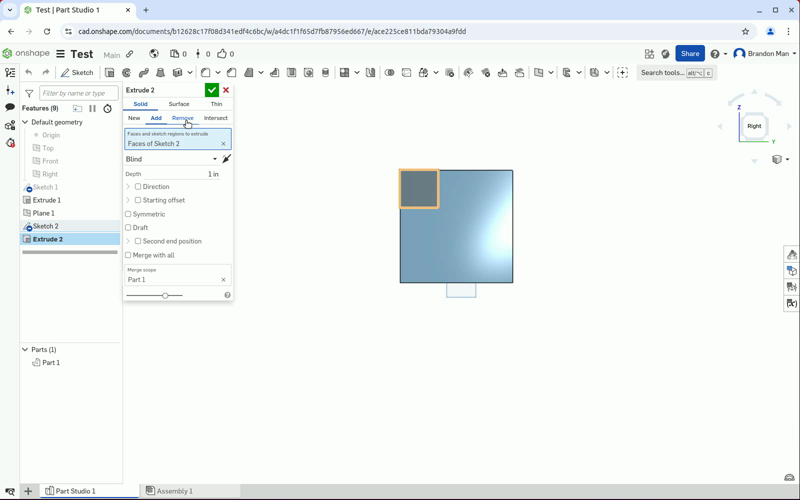
click(186, 120)
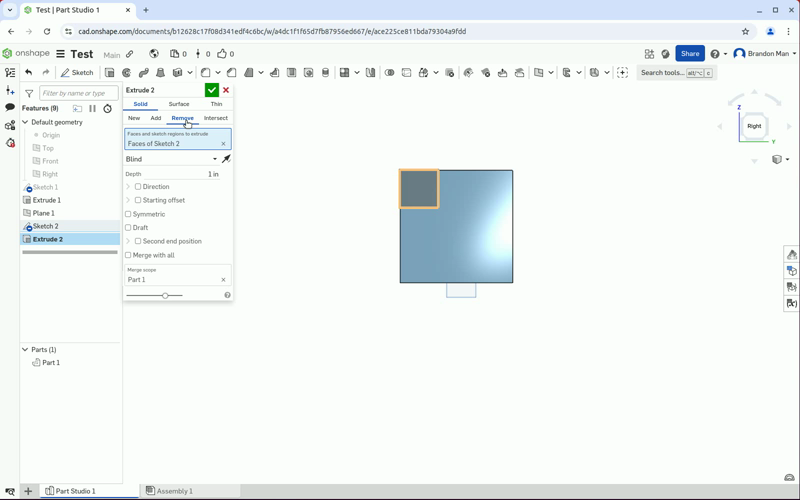
key(tab, 4)
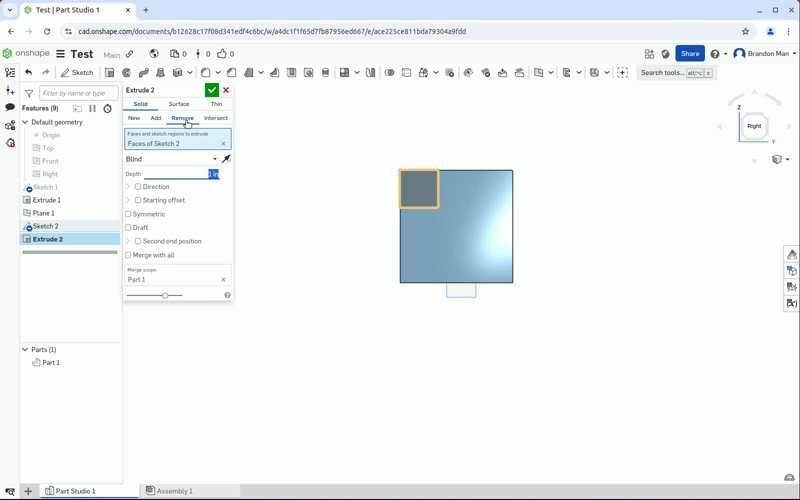
text(7.703)
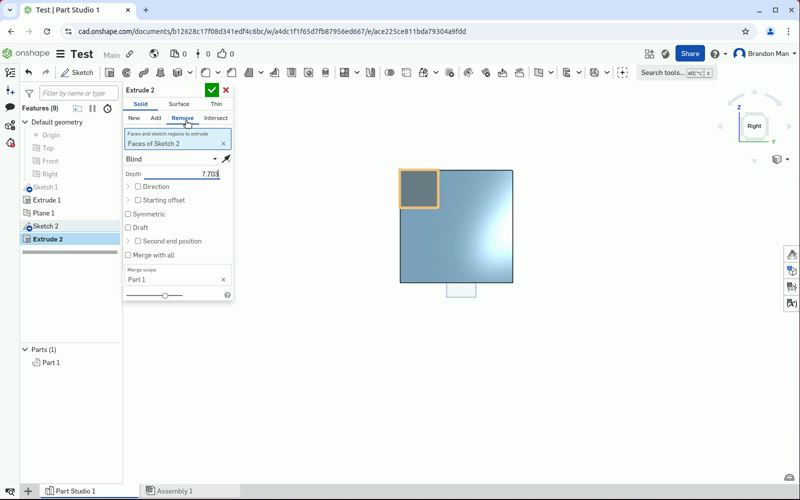
key(tab, 6)
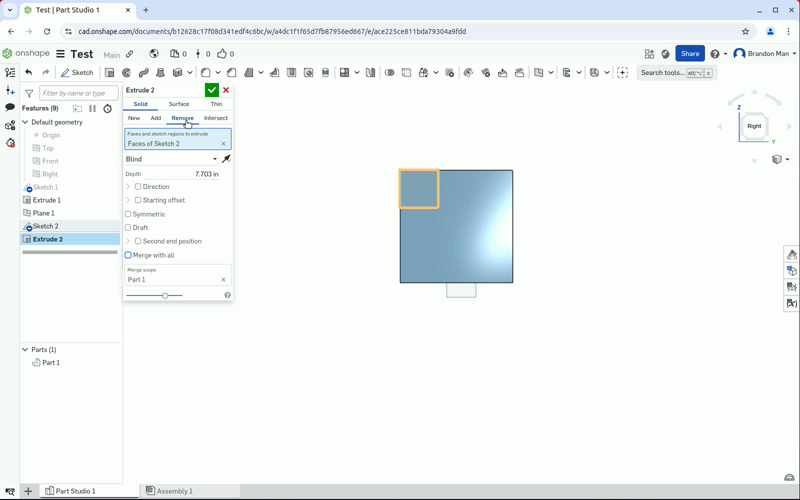
key(space)
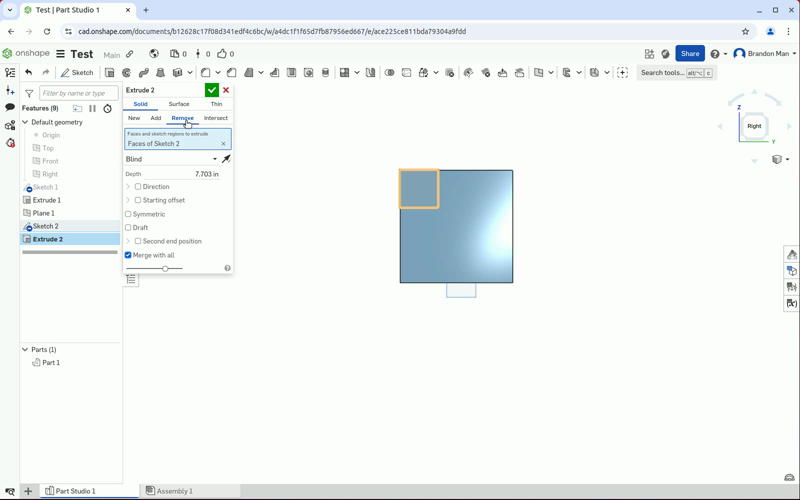
key(enter)
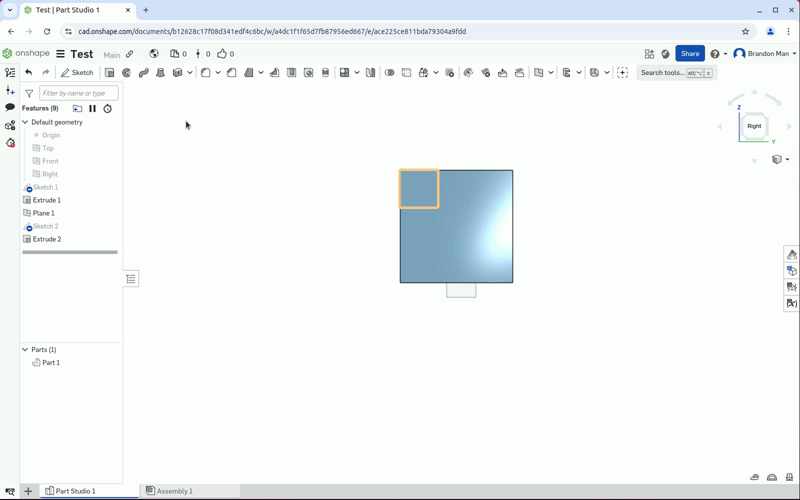
key(shift+h)
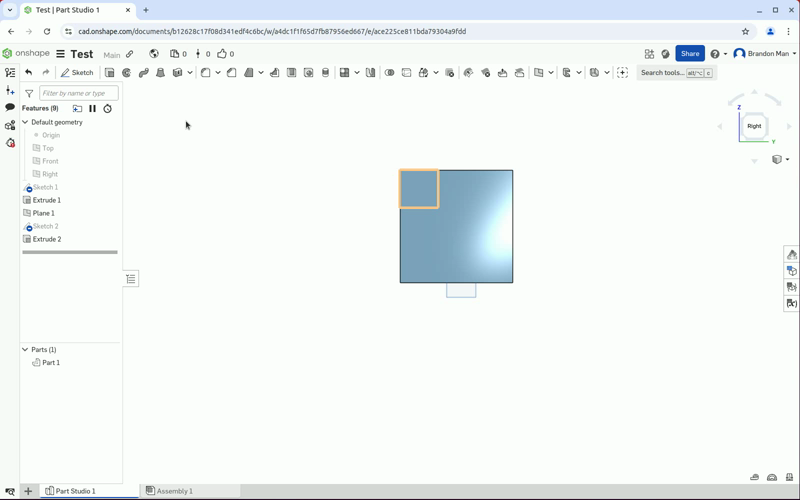
key(shift+h)
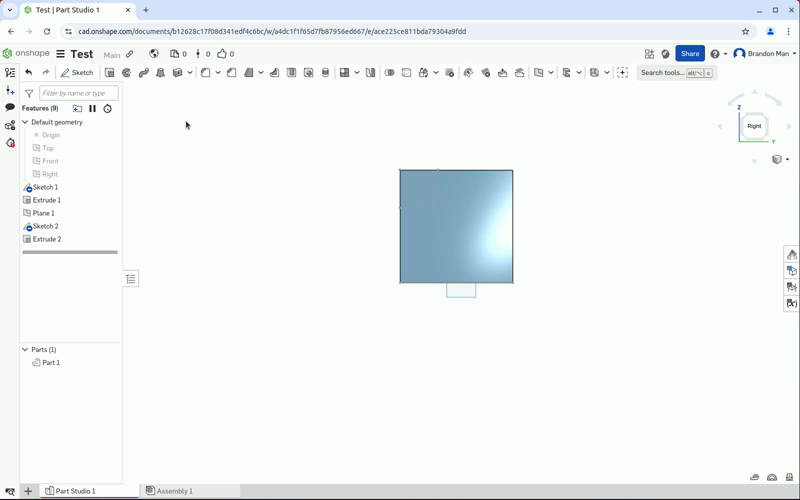
key(shift+7)
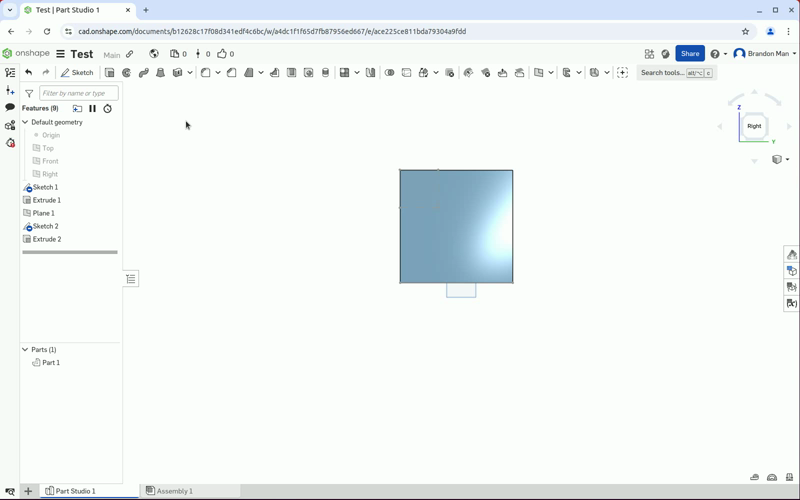
key(right, 2)
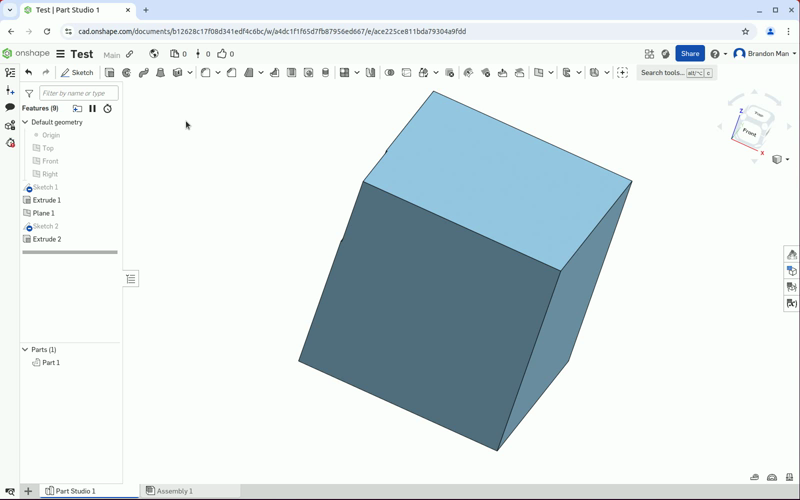
key(down, 2)
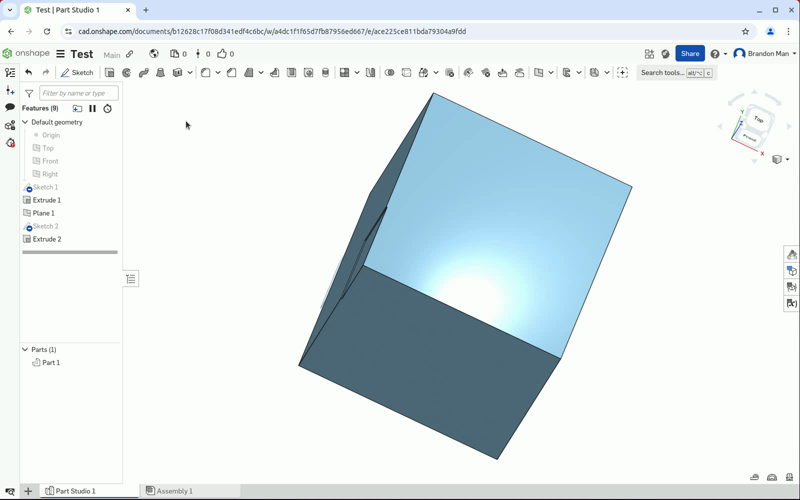
key(up, 2)
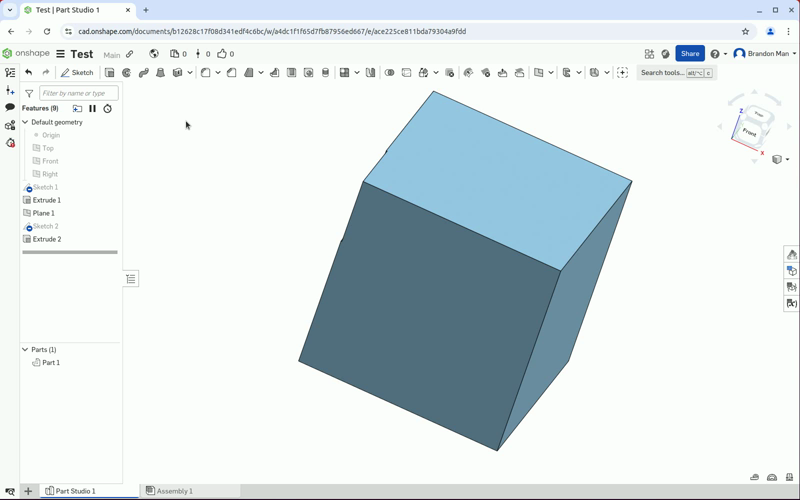
key(left, 2)
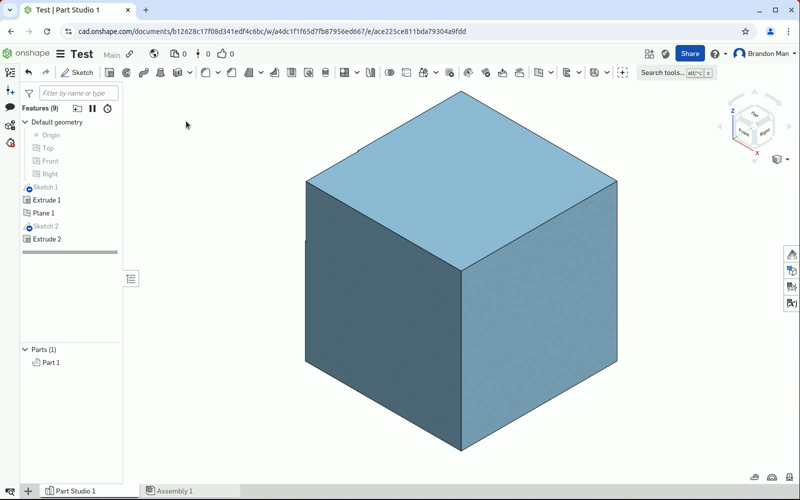
mouse_move(73, 189)
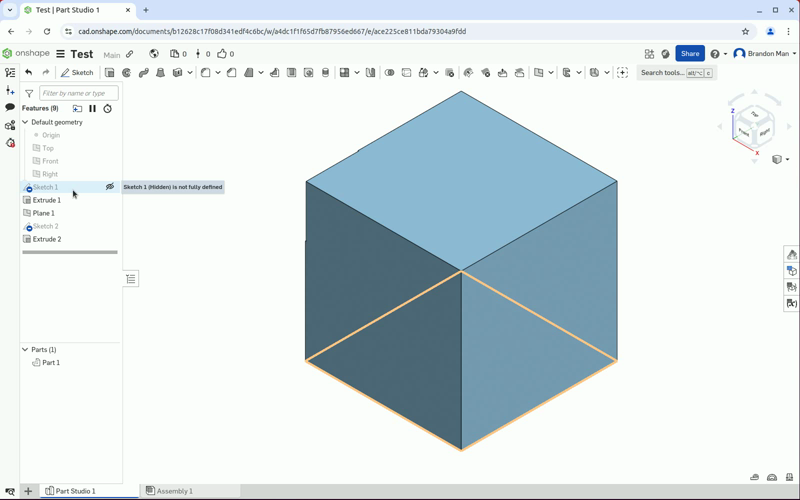
click(73, 189)